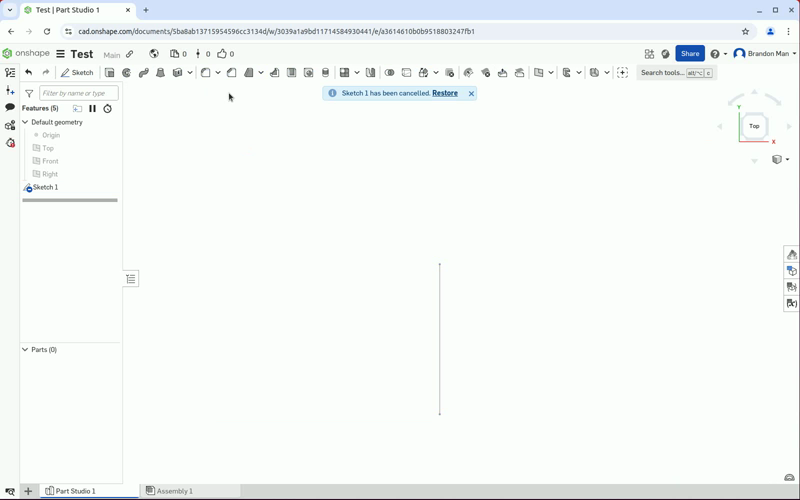
key(shift+h)
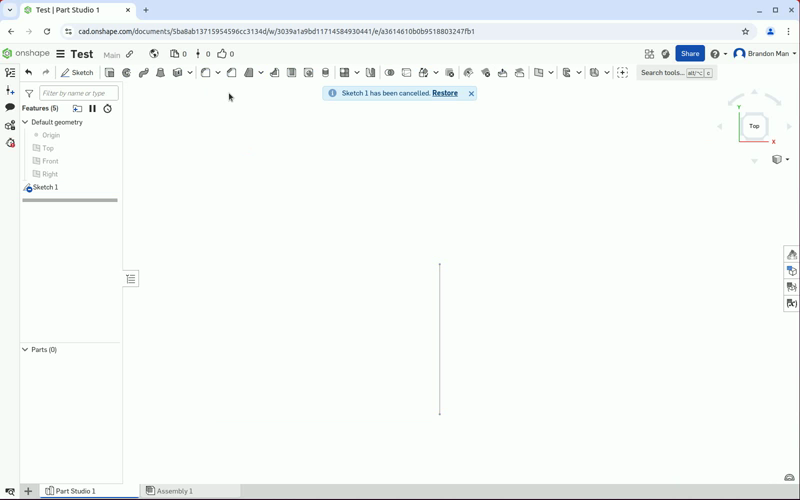
key(shift+s)
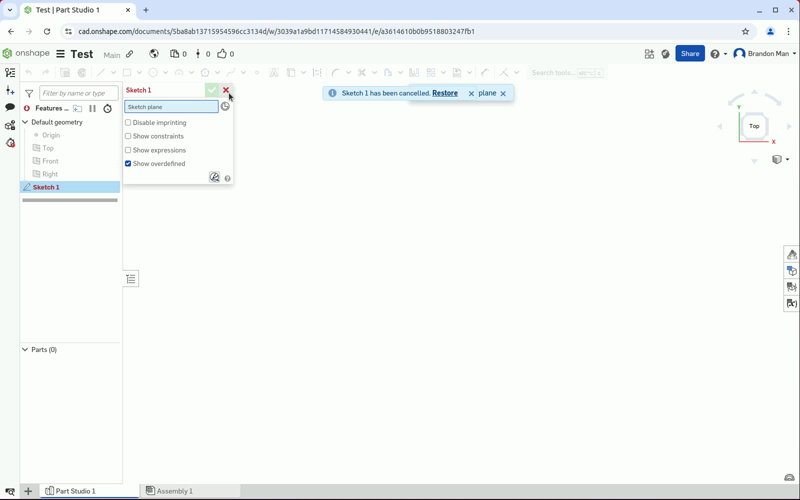
mouse_move(73, 150)
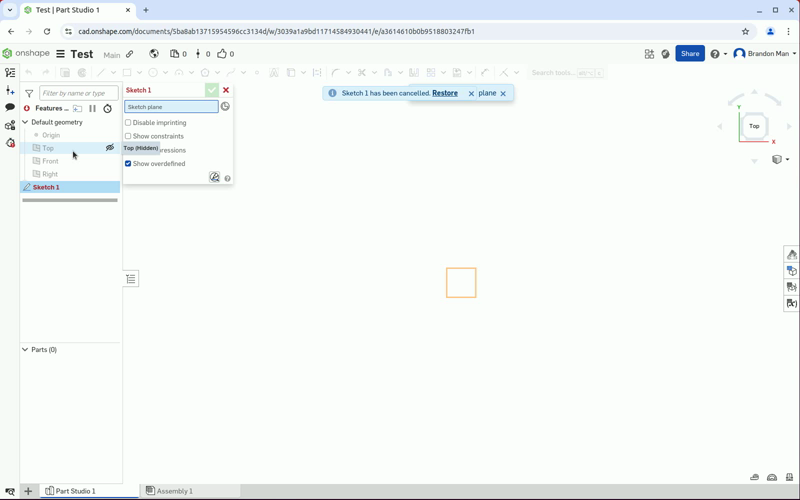
click(73, 150)
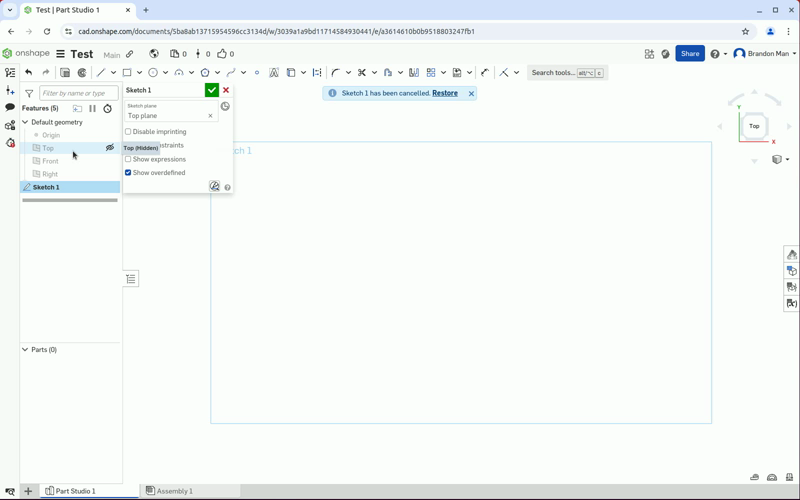
mouse_move(73, 352)
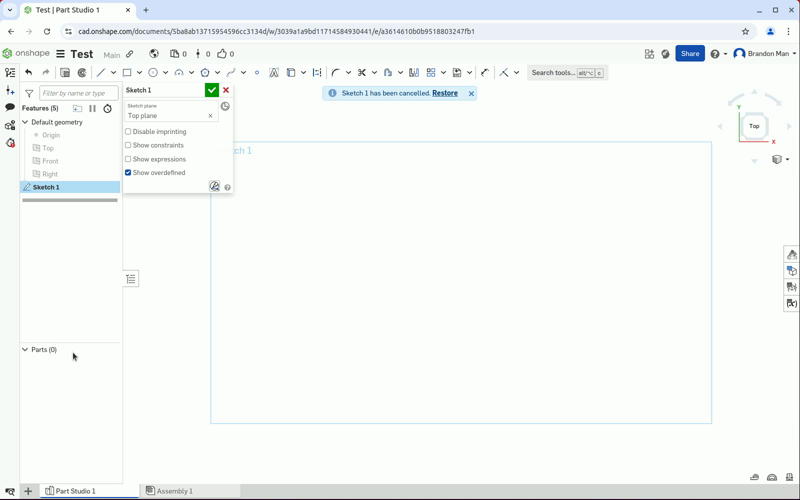
key(y)
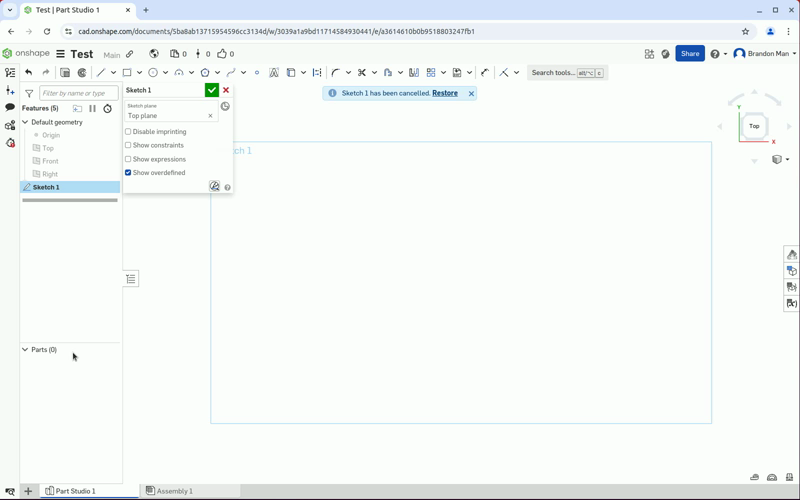
key(l)
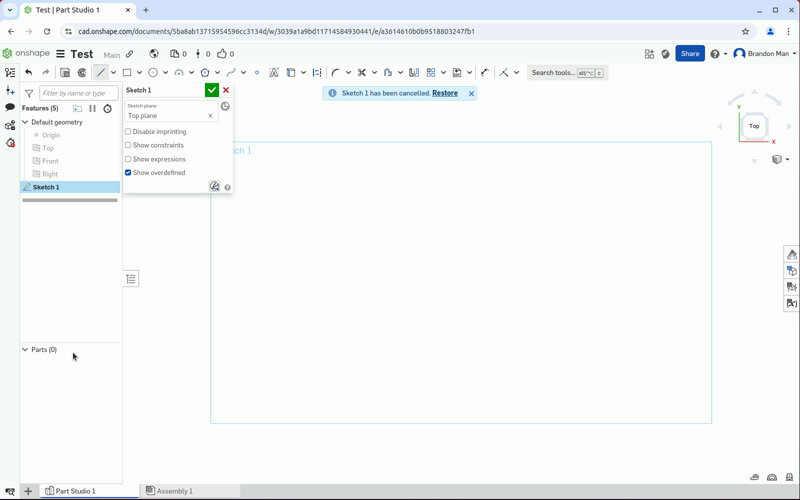
key_down(shift)
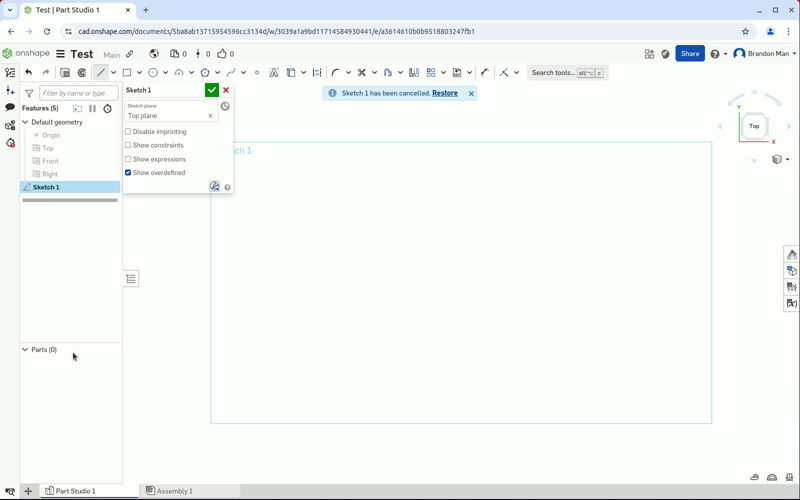
mouse_move(348, 351)
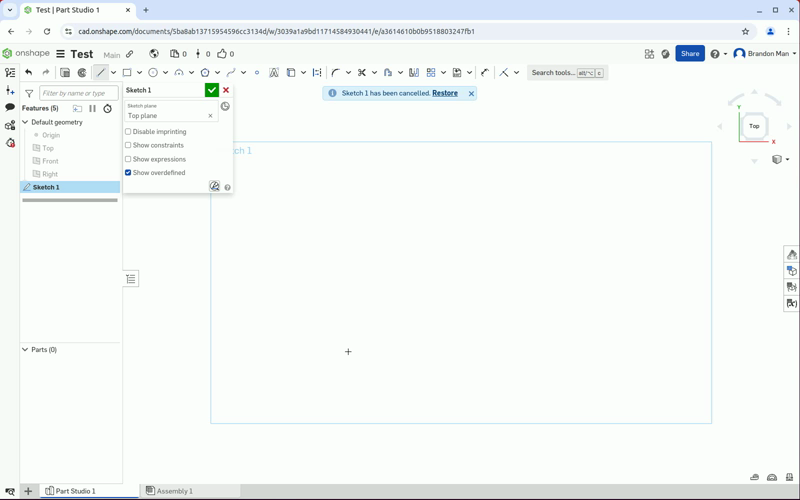
click(348, 351)
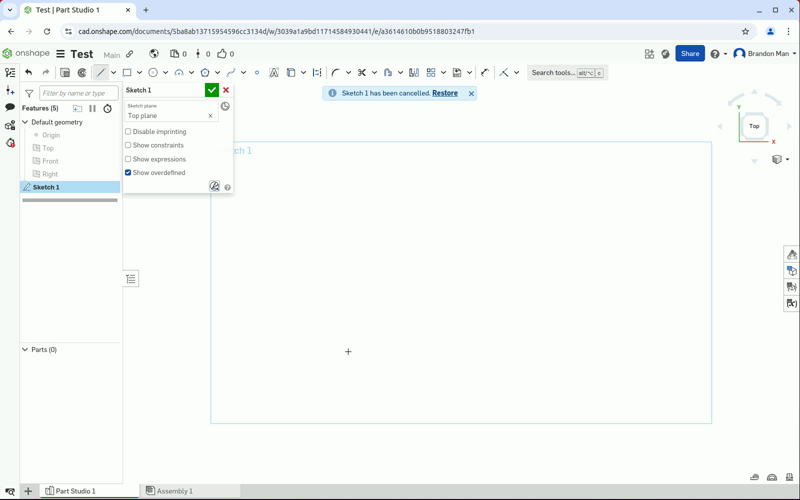
key_up(shift)
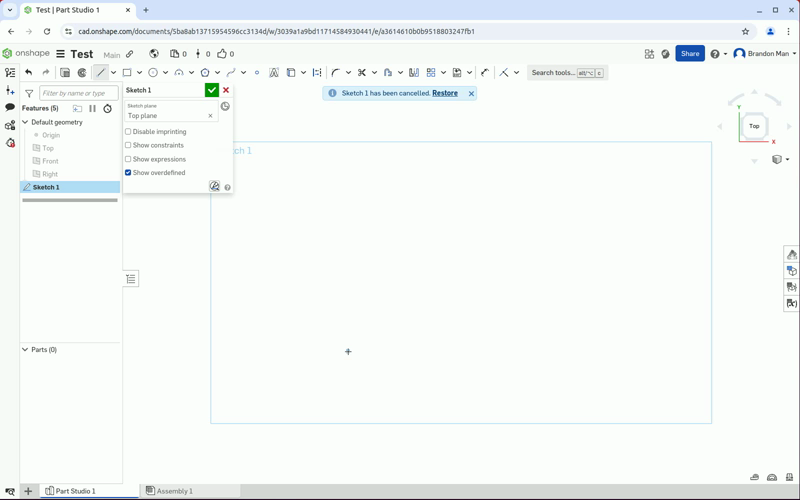
key_down(shift)
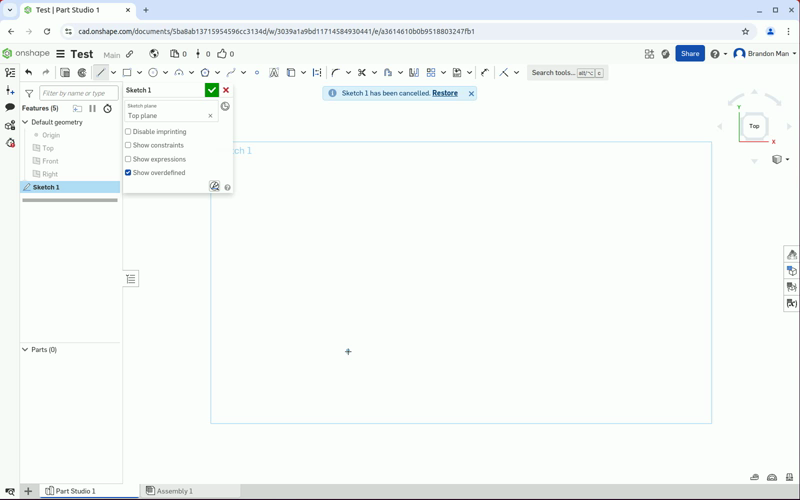
mouse_move(572, 351)
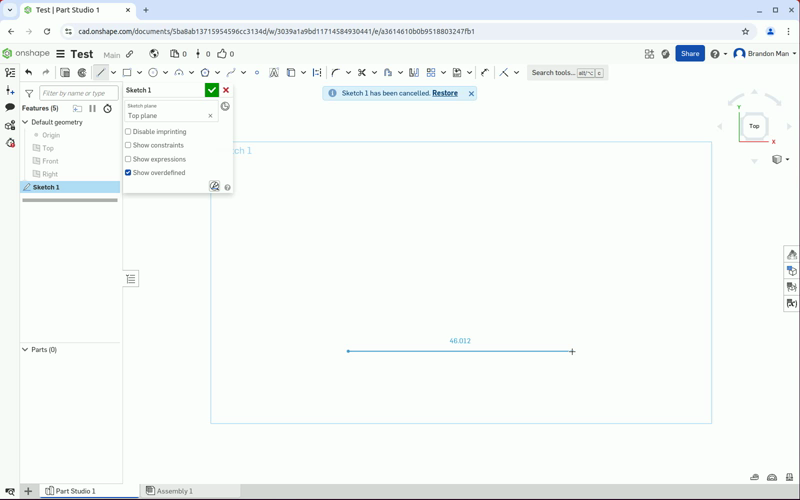
click(572, 351)
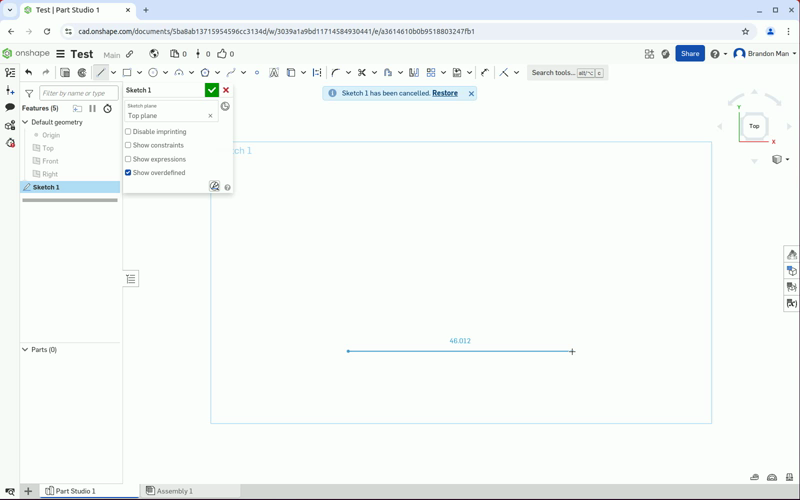
key_up(shift)
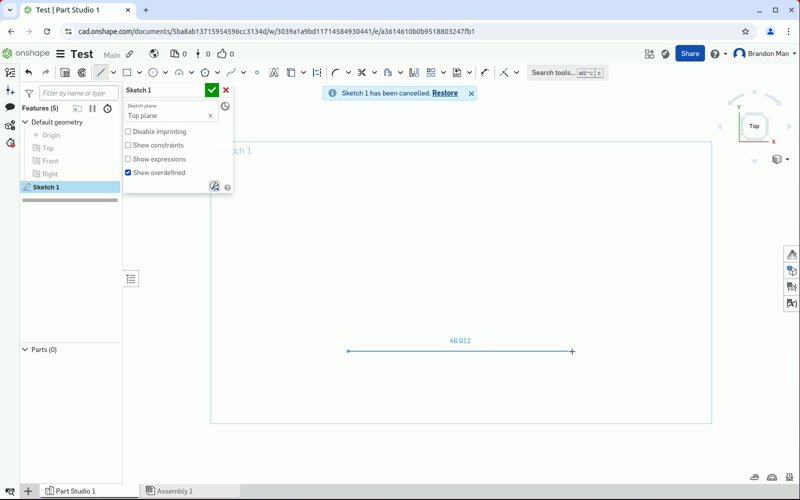
key_down(shift)
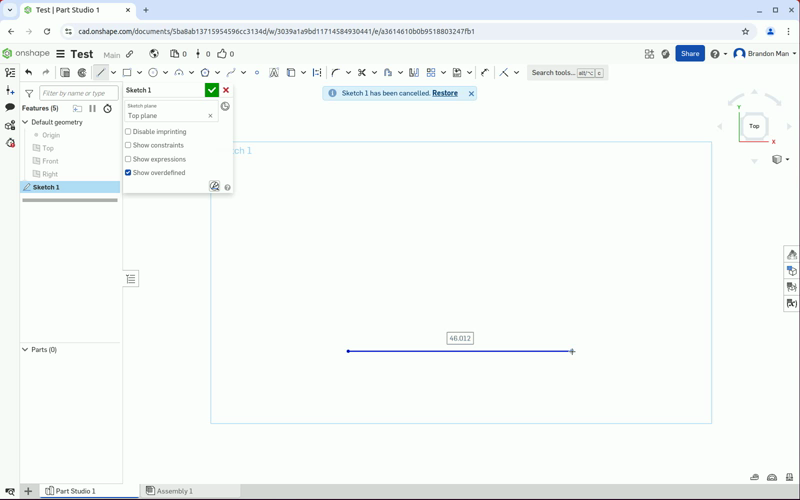
mouse_move(572, 216)
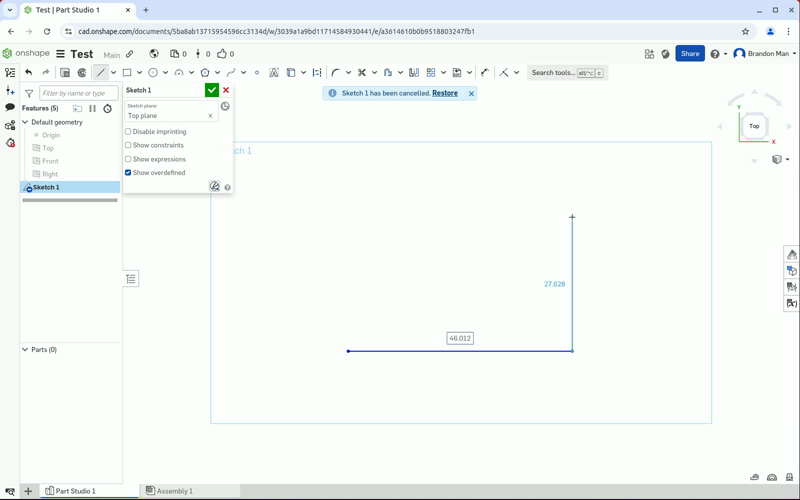
click(572, 216)
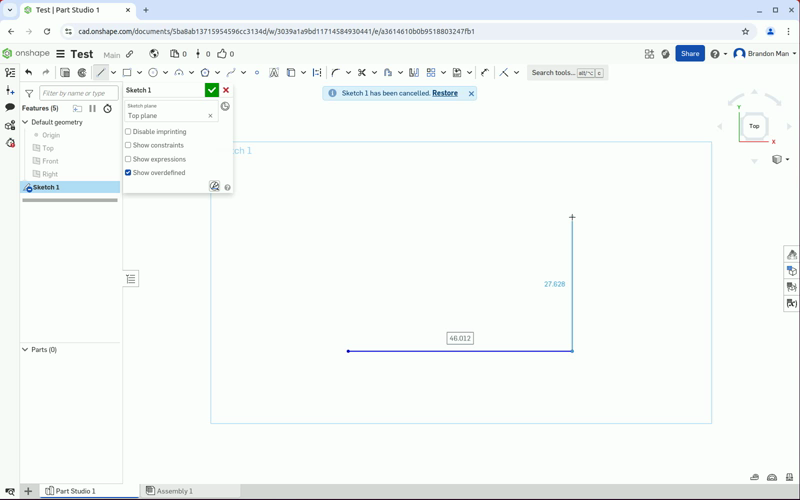
key_up(shift)
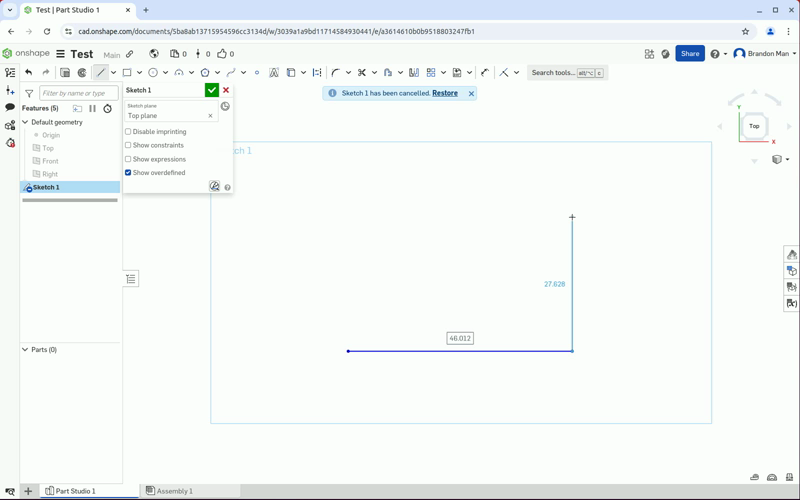
key_down(shift)
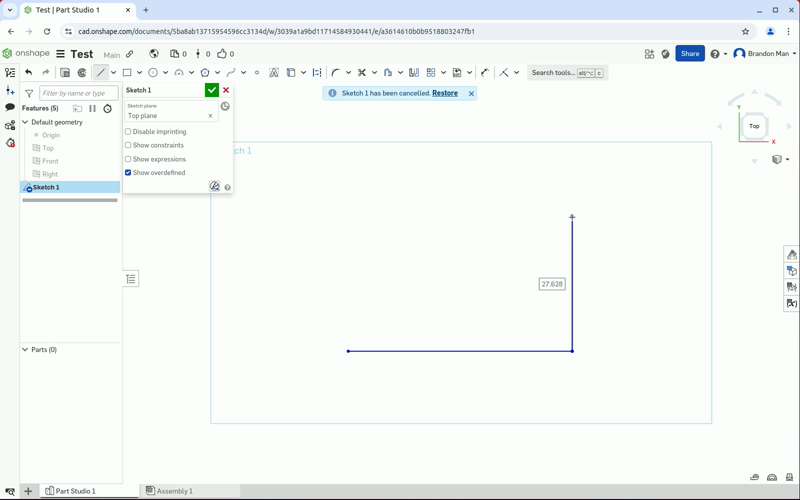
mouse_move(348, 216)
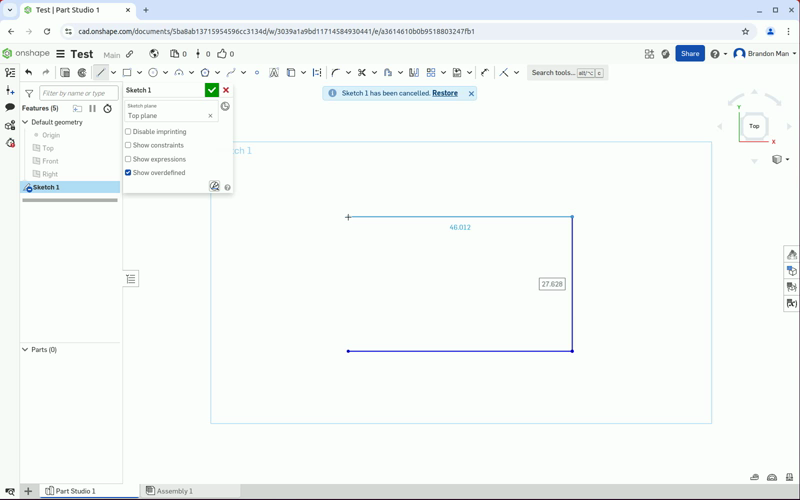
click(348, 216)
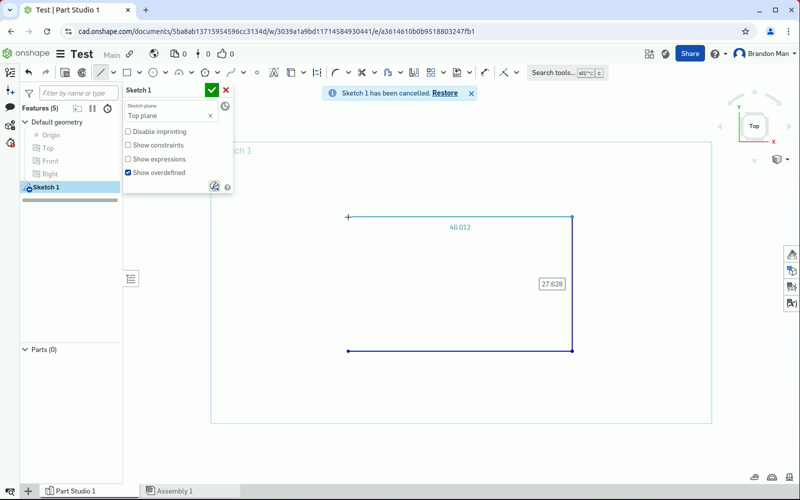
key_up(shift)
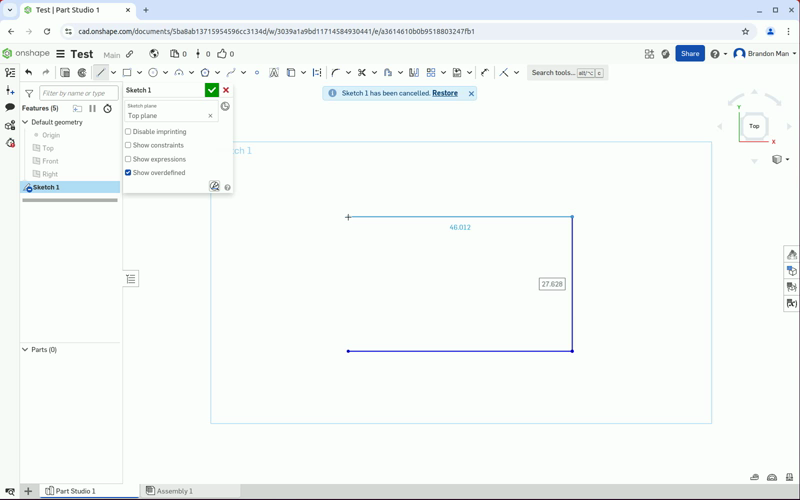
key_down(shift)
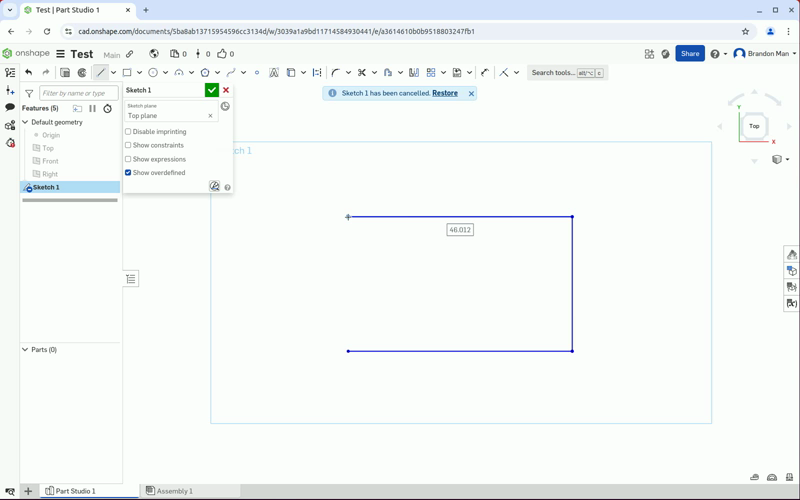
mouse_move(348, 351)
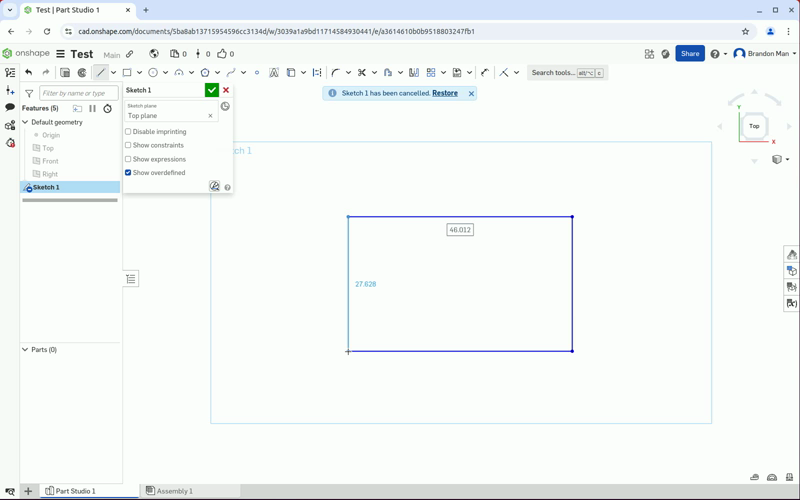
key_up(shift)
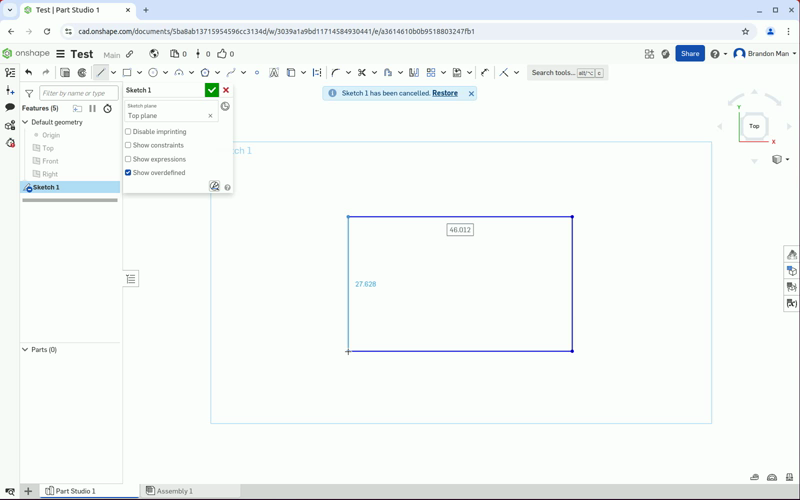
click(348, 351)
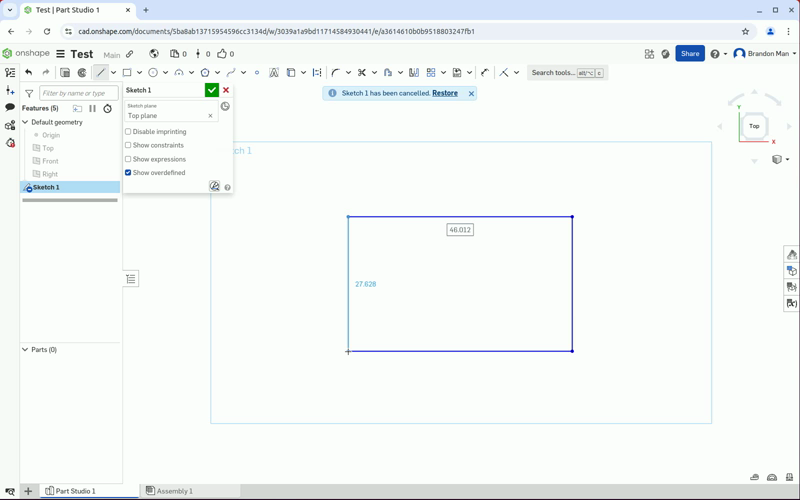
key(esc)
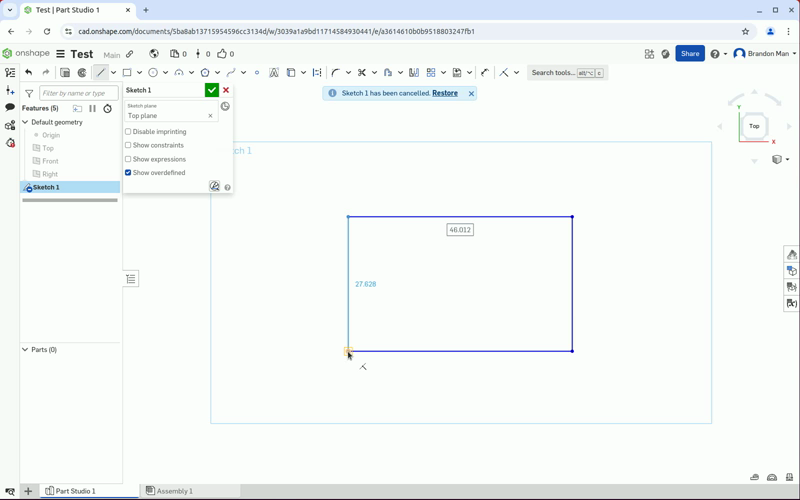
mouse_move(521, 281)
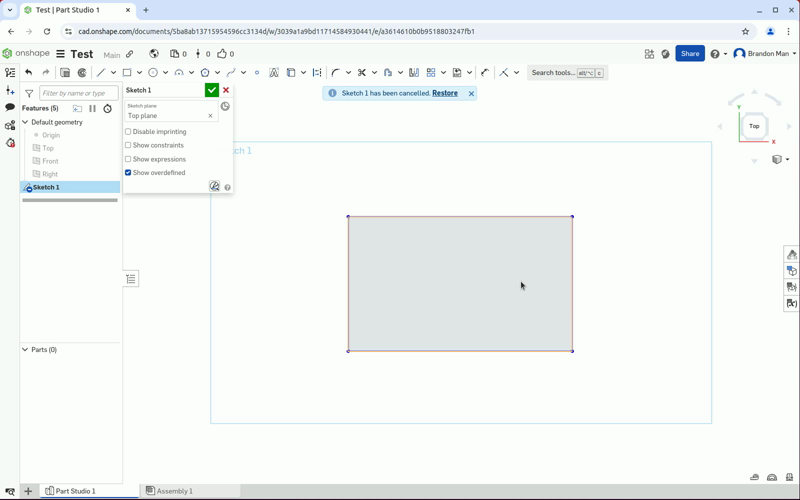
click(521, 281)
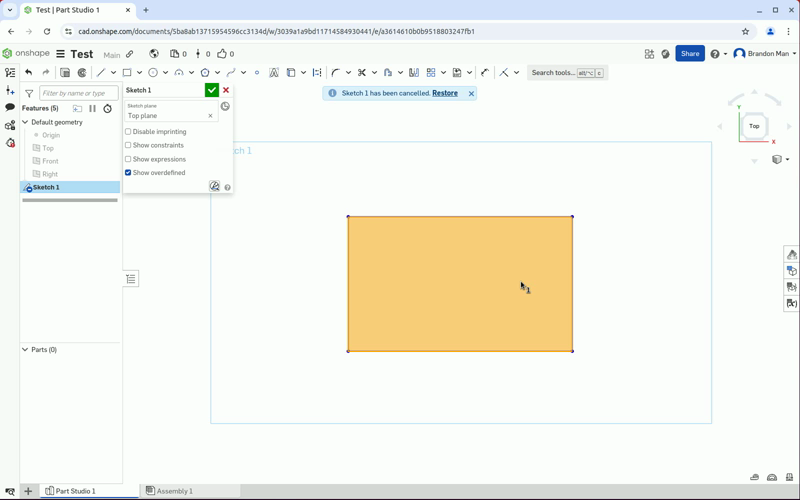
mouse_move(73, 352)
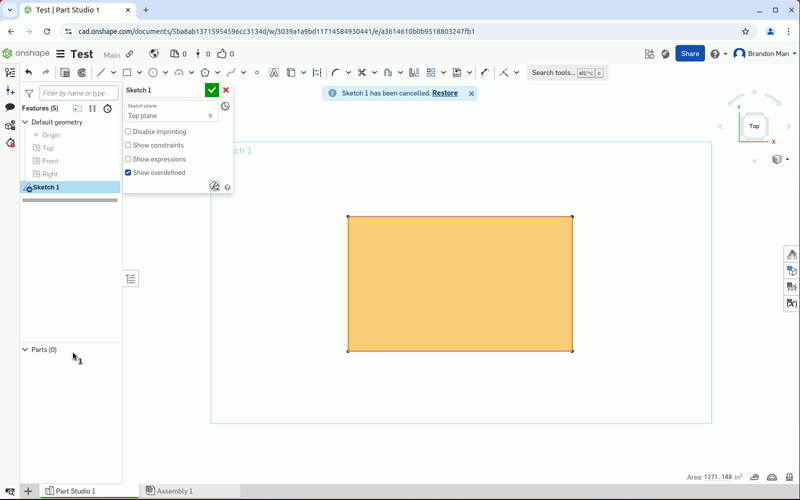
key(shift+y)
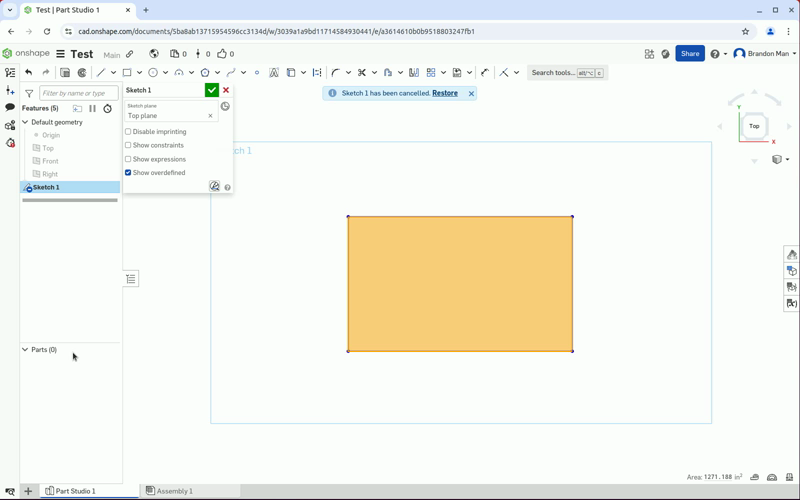
key(shift+e)
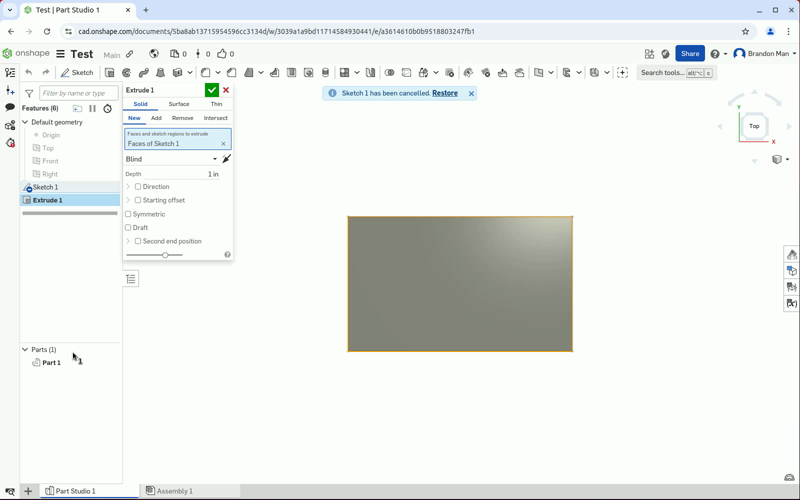
mouse_move(143, 106)
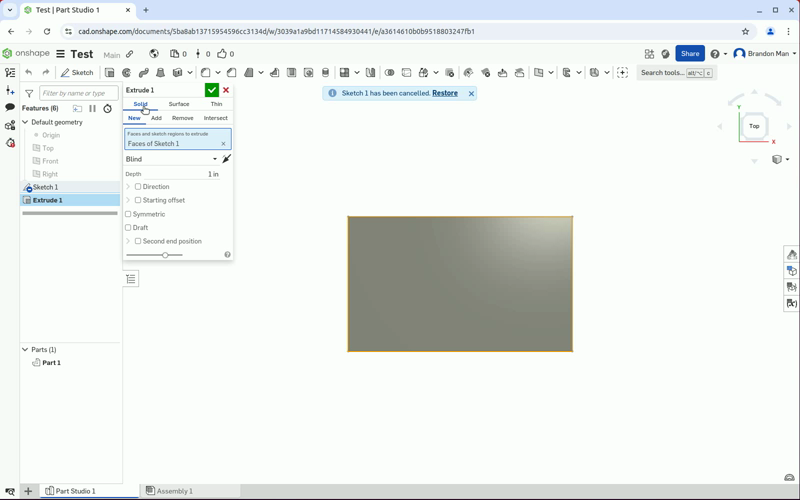
click(143, 106)
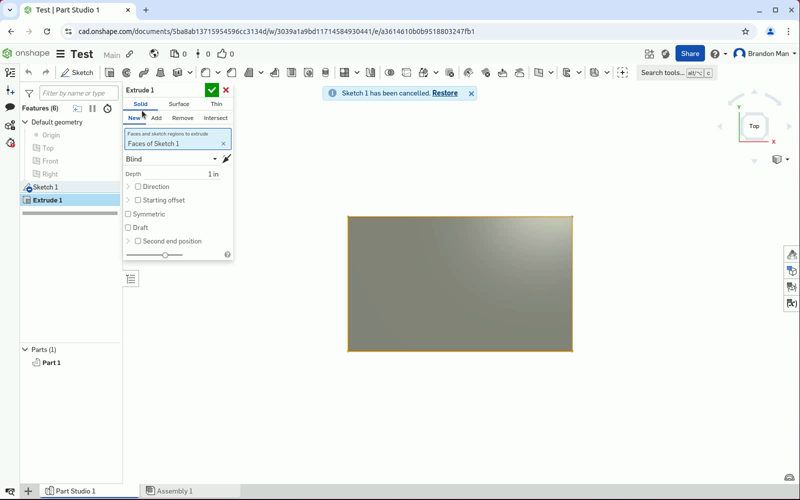
mouse_move(137, 120)
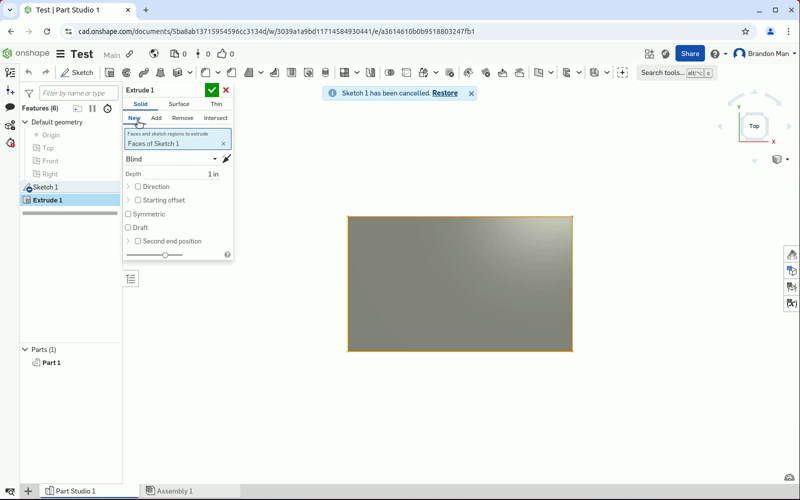
click(137, 120)
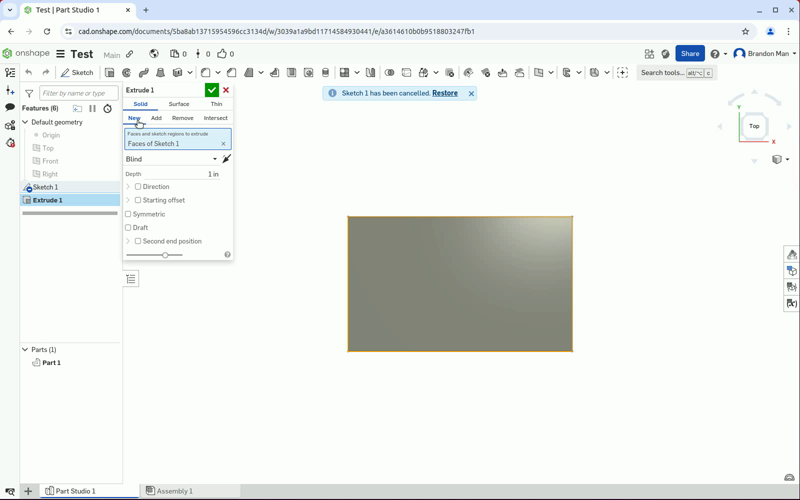
key(tab, 4)
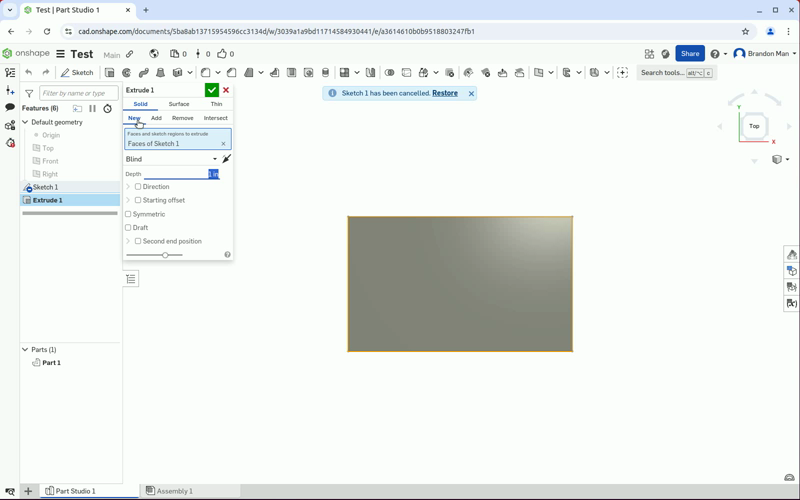
text(-1.926)
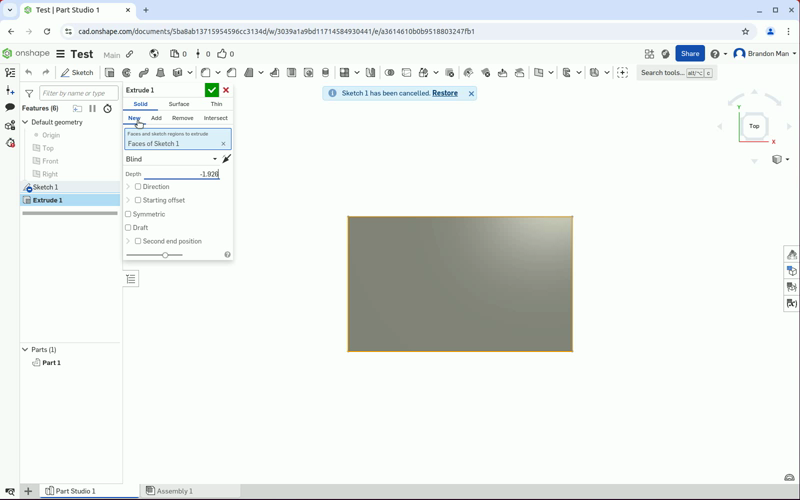
key(enter)
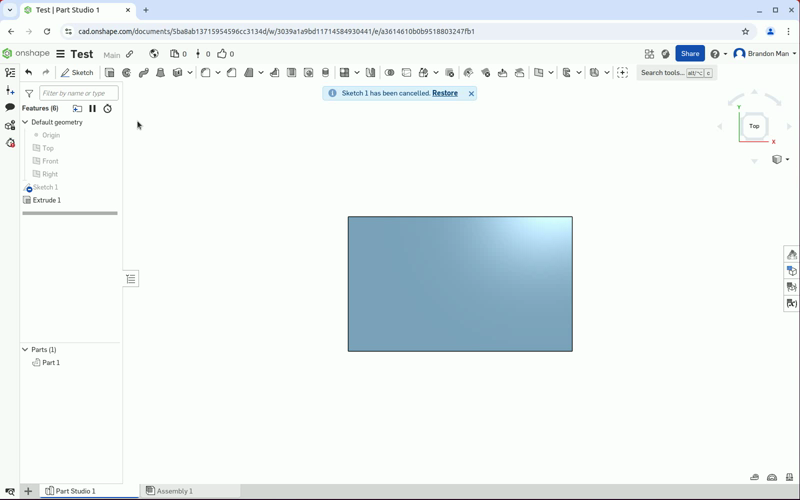
key(shift+h)
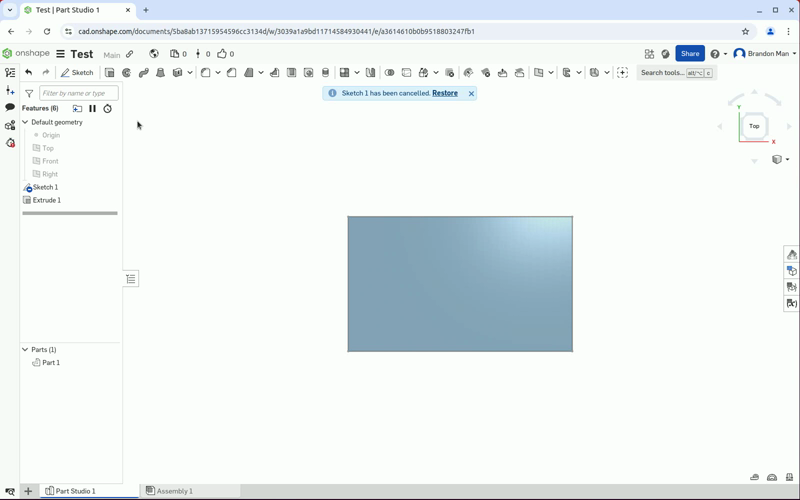
key(shift+h)
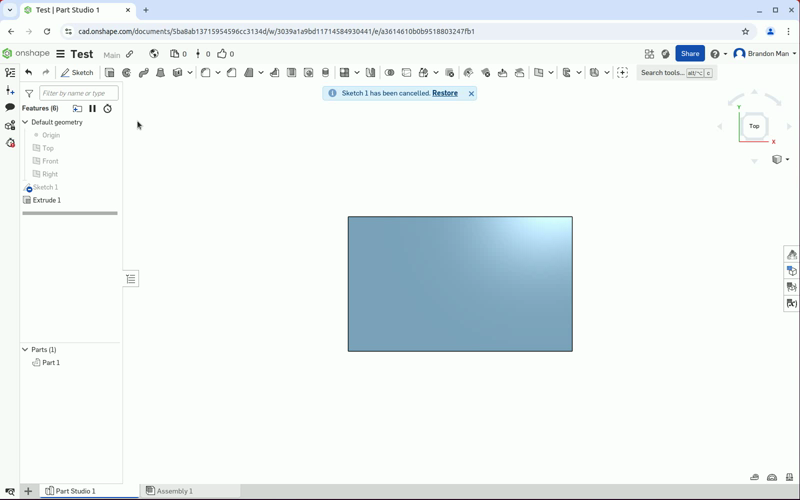
mouse_move(73, 189)
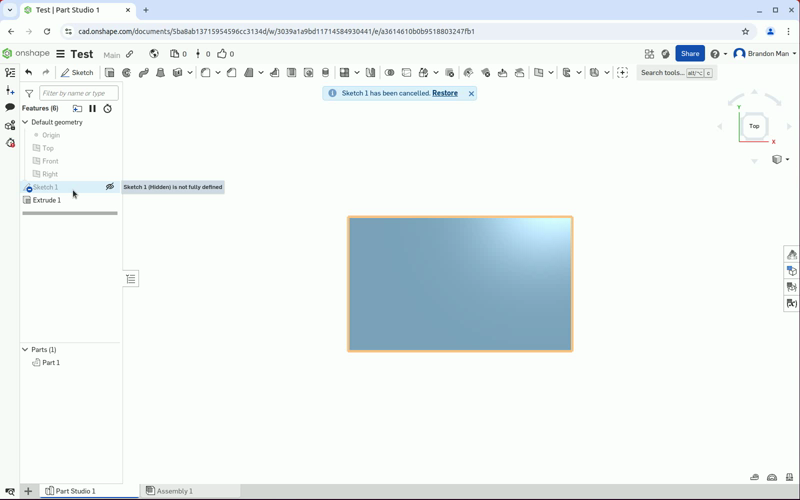
click(73, 189)
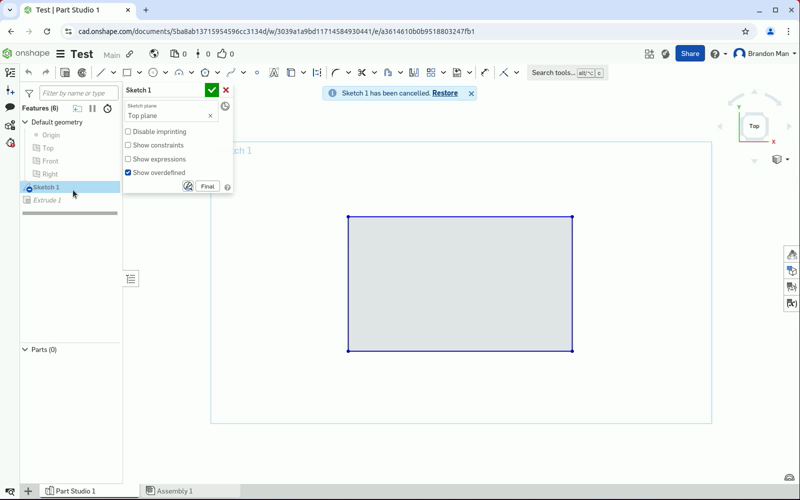
mouse_move(229, 92)
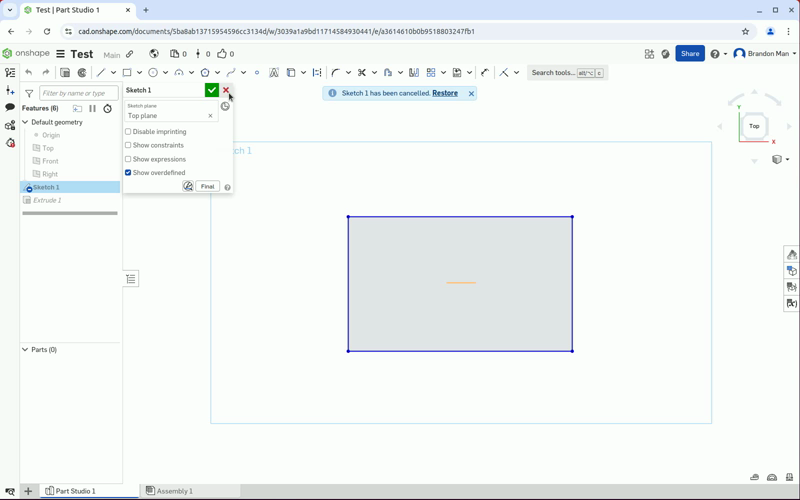
click(229, 92)
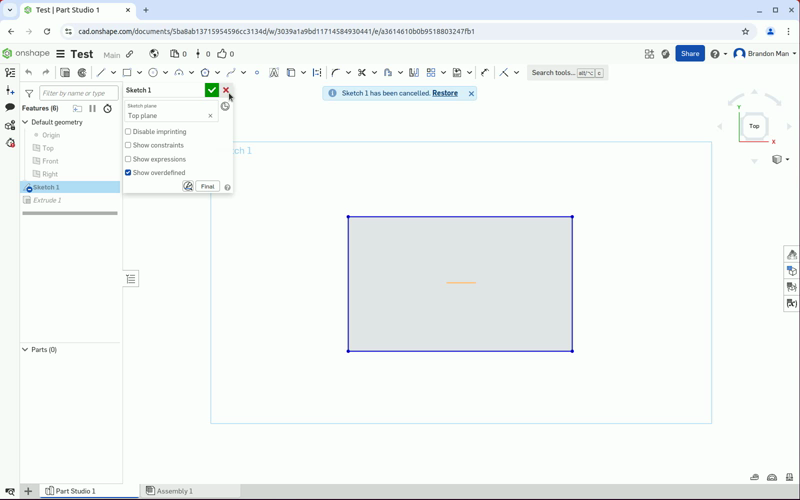
key(shift+s)
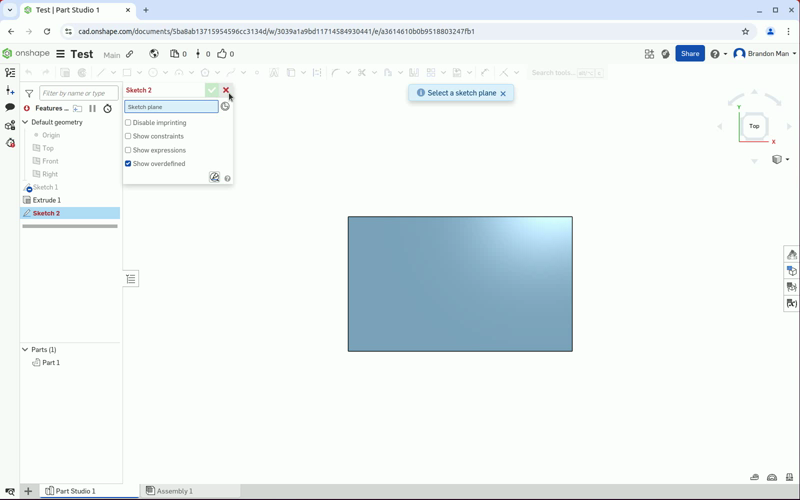
mouse_move(73, 150)
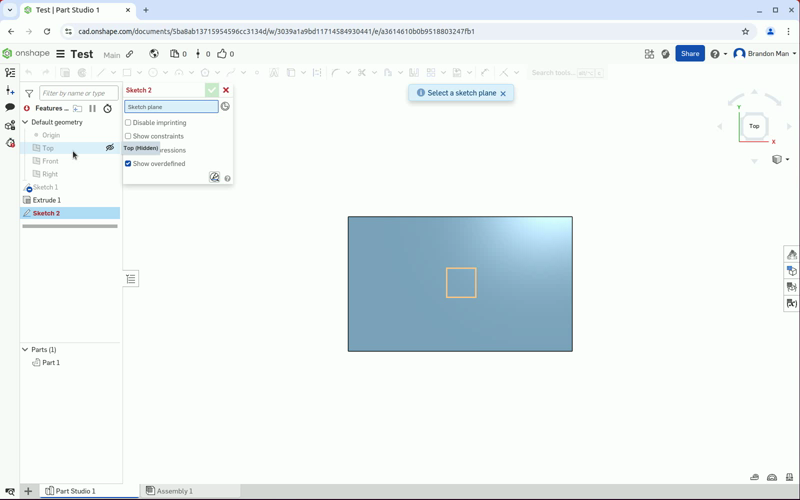
click(73, 150)
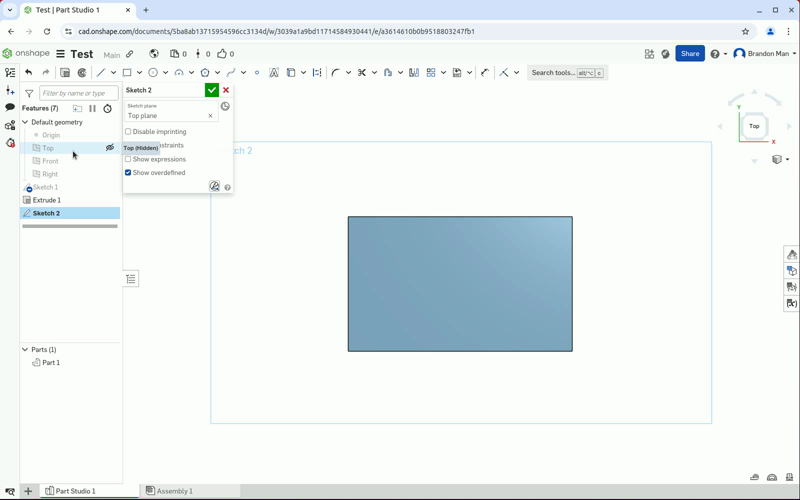
mouse_move(73, 352)
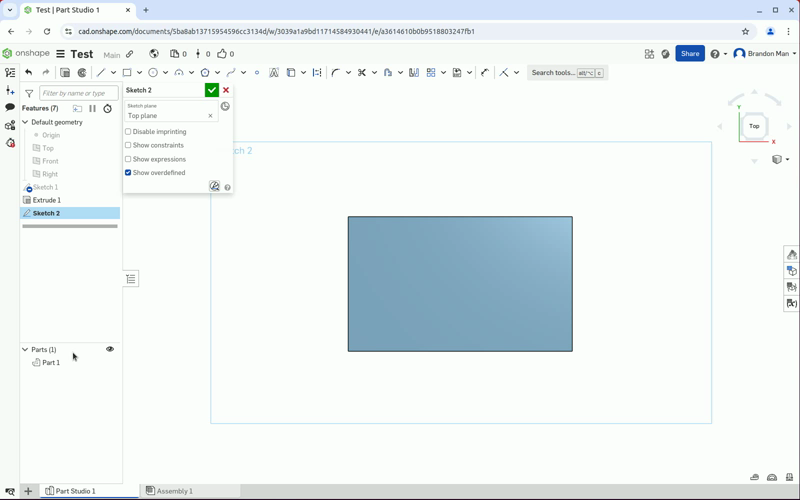
key(y)
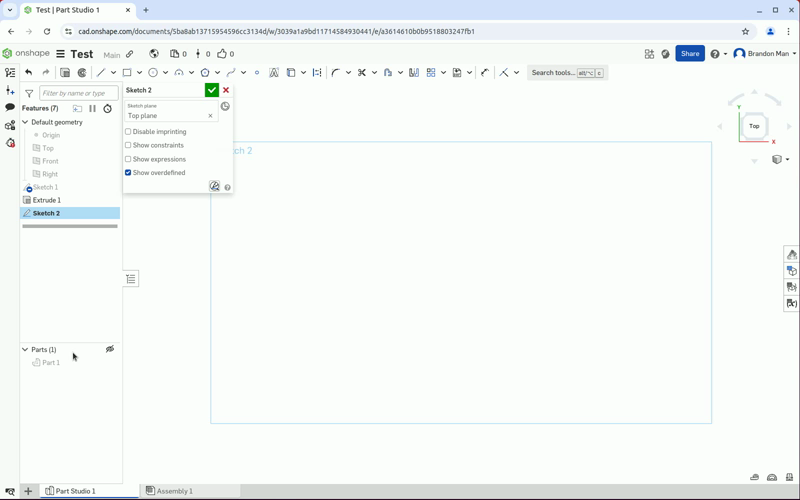
key(c)
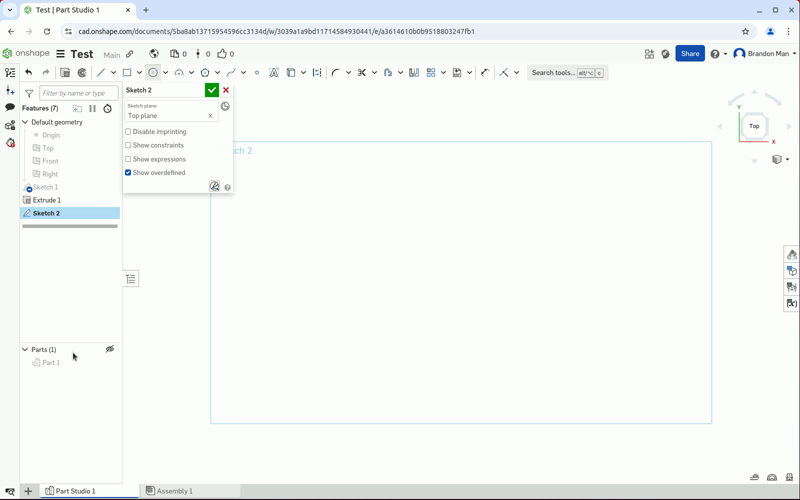
key_down(shift)
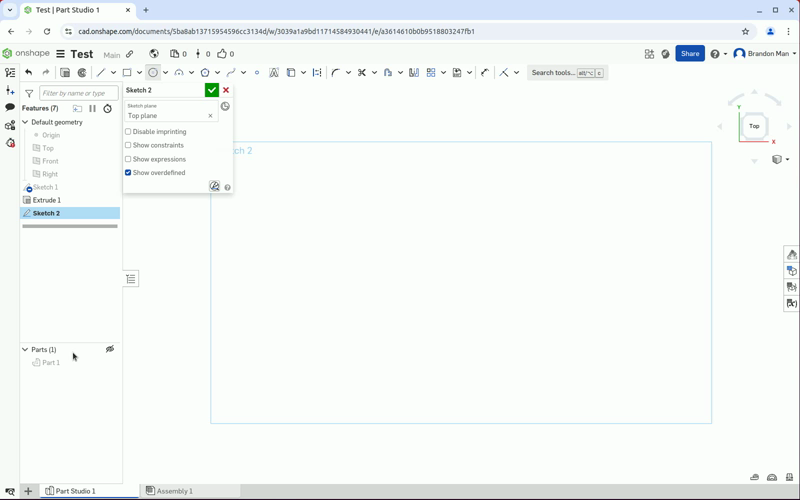
mouse_move(387, 260)
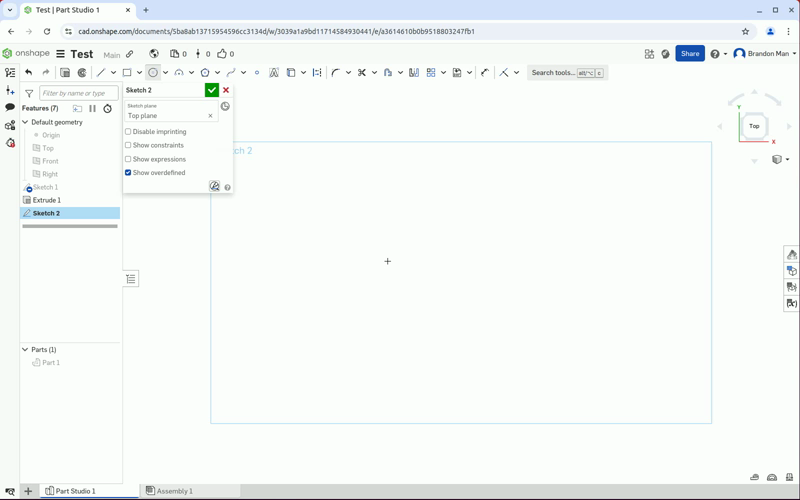
click(387, 260)
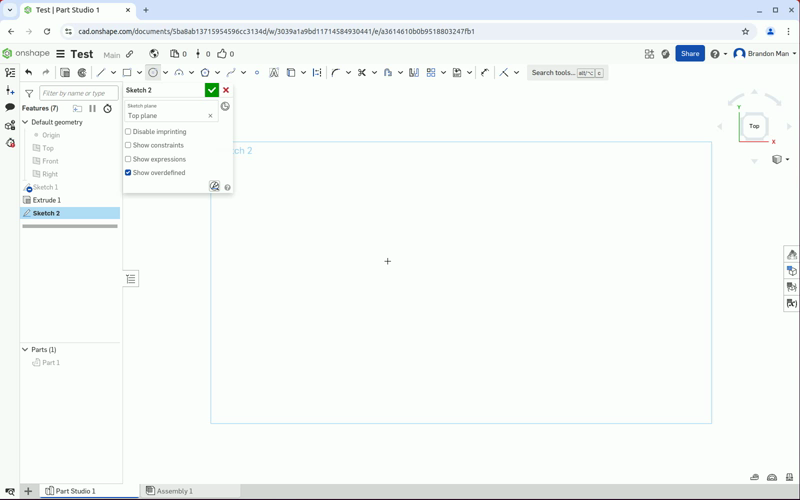
key_up(shift)
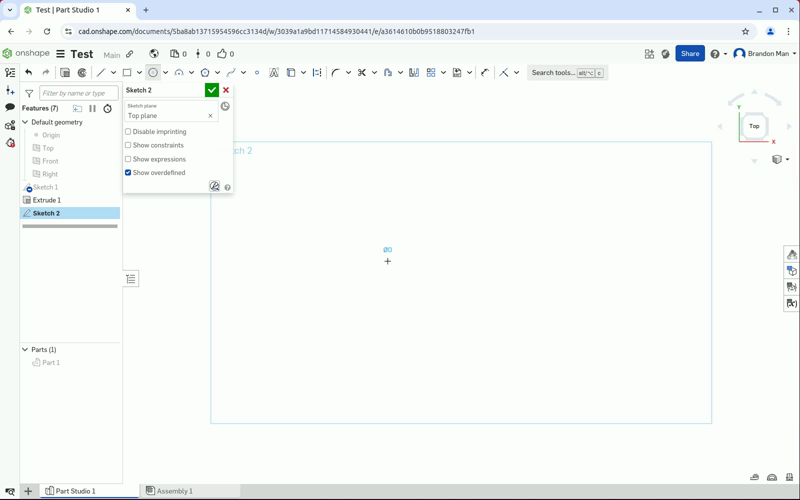
mouse_move(415, 260)
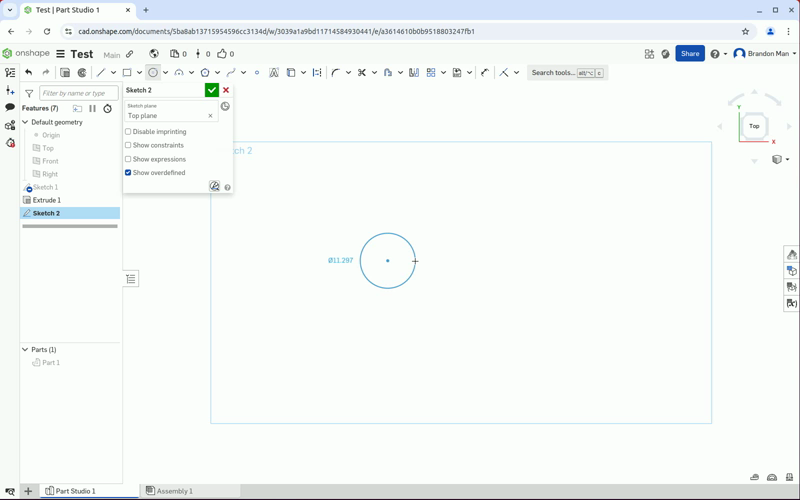
click(415, 260)
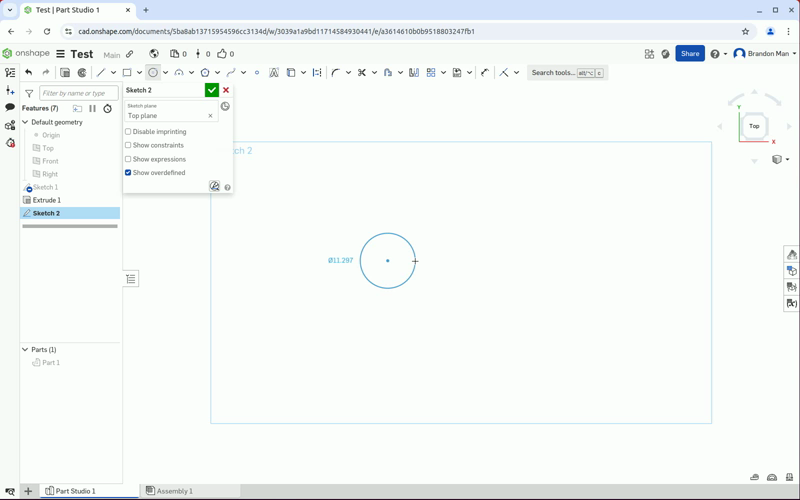
key(esc)
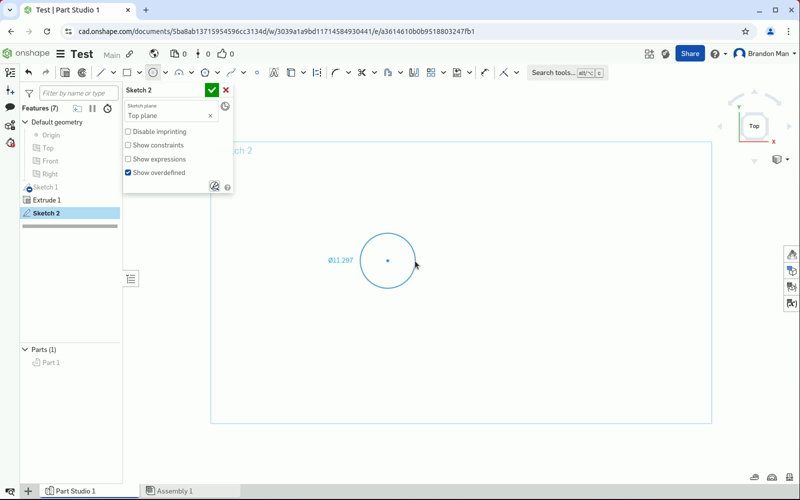
mouse_move(406, 249)
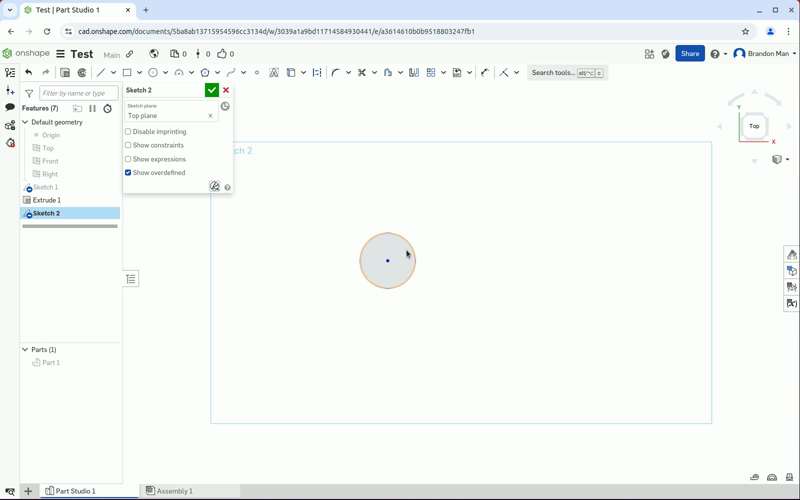
click(406, 249)
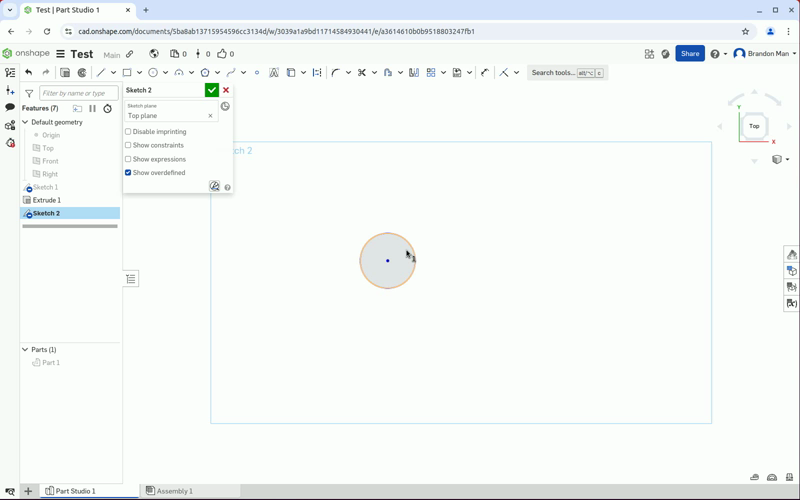
mouse_move(73, 352)
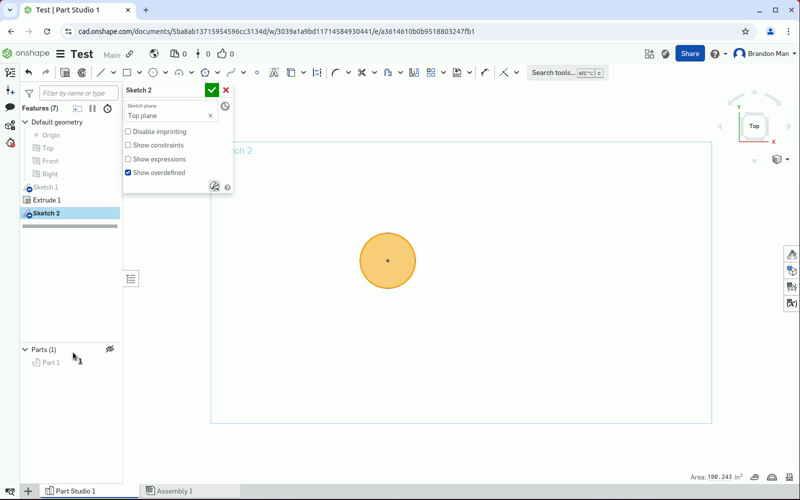
key(shift+y)
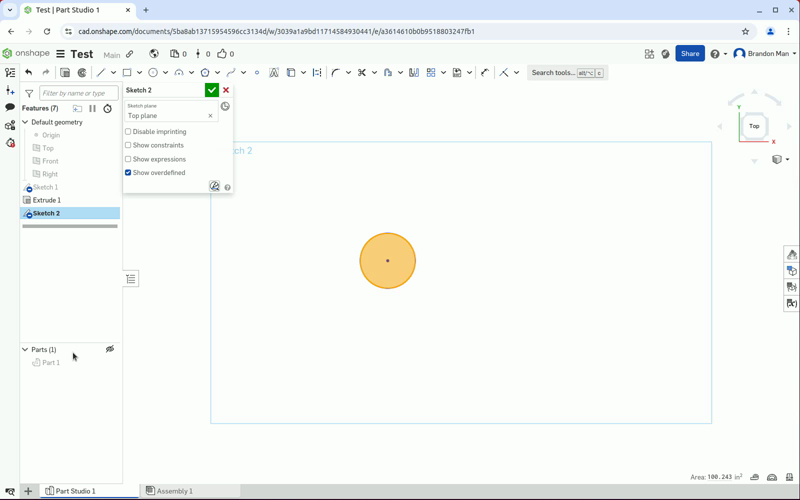
key(shift+e)
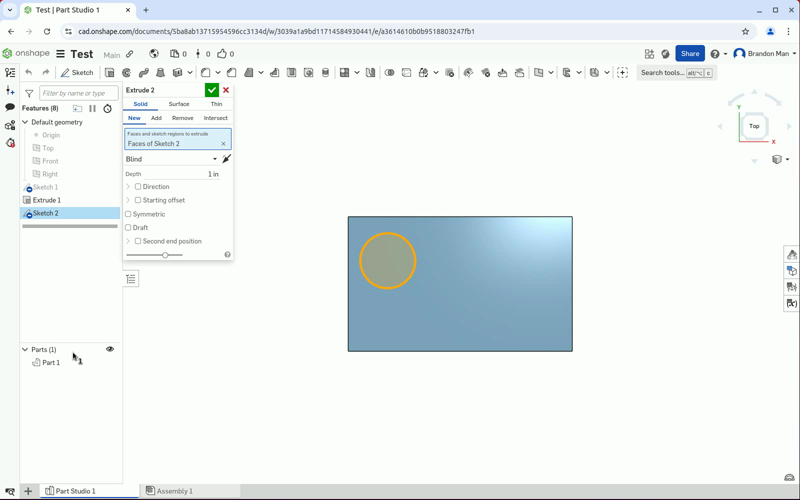
mouse_move(143, 106)
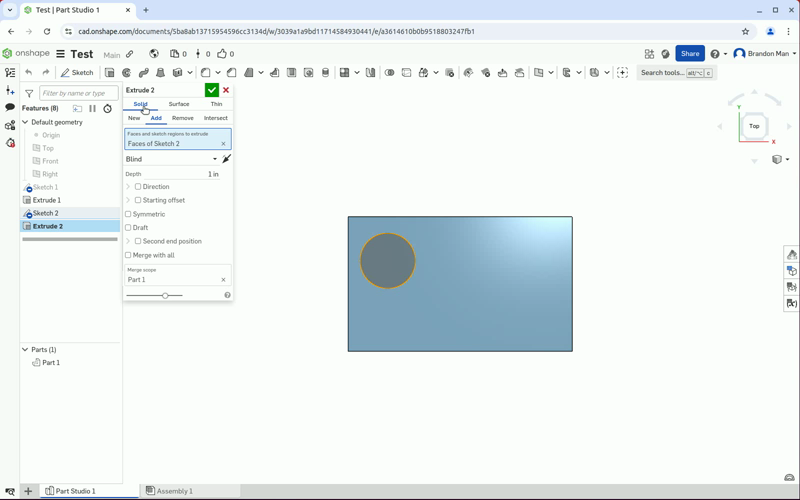
click(143, 106)
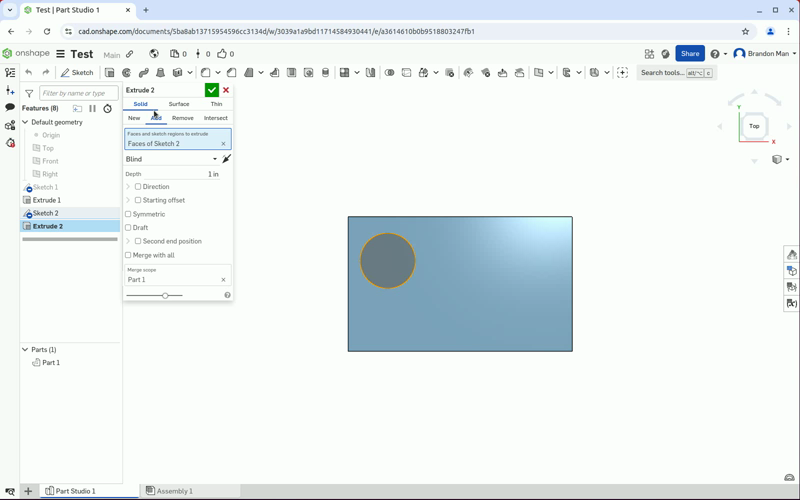
mouse_move(186, 120)
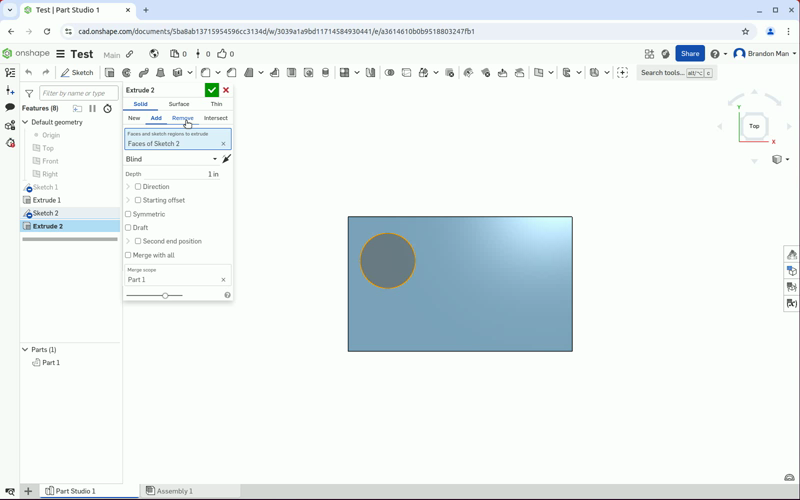
click(186, 120)
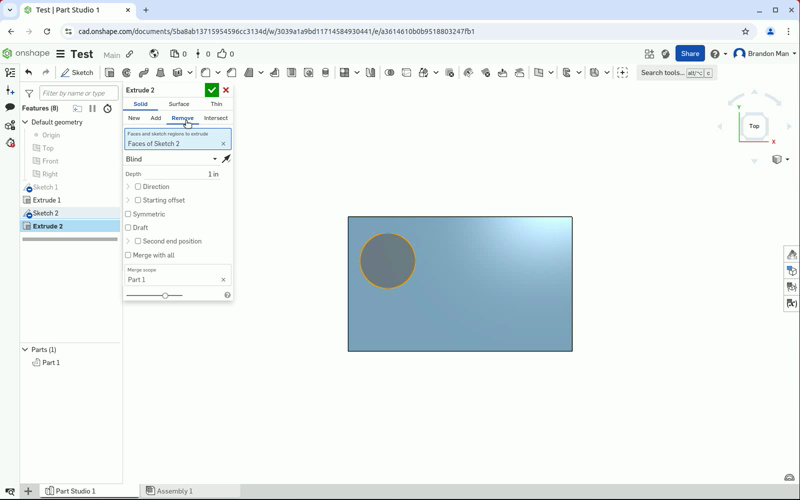
key(tab, 4)
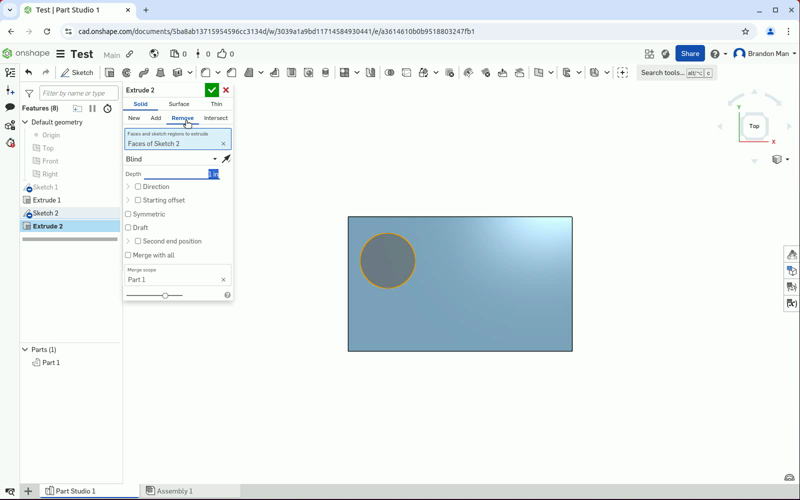
text(1.444)
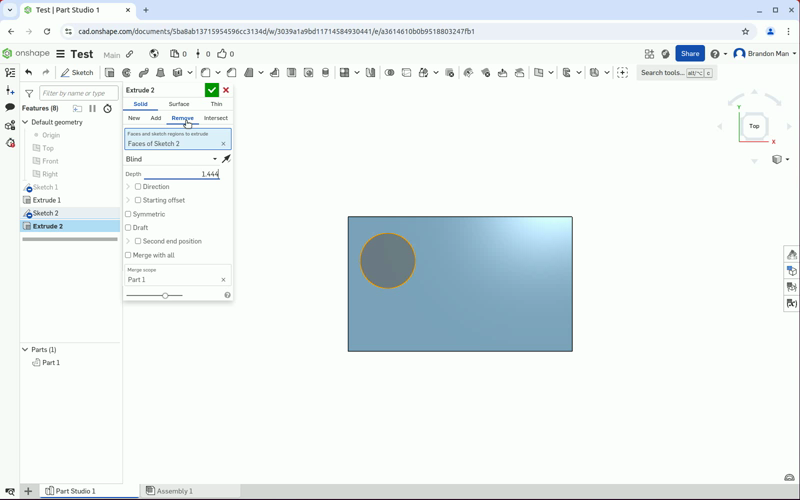
key(tab, 6)
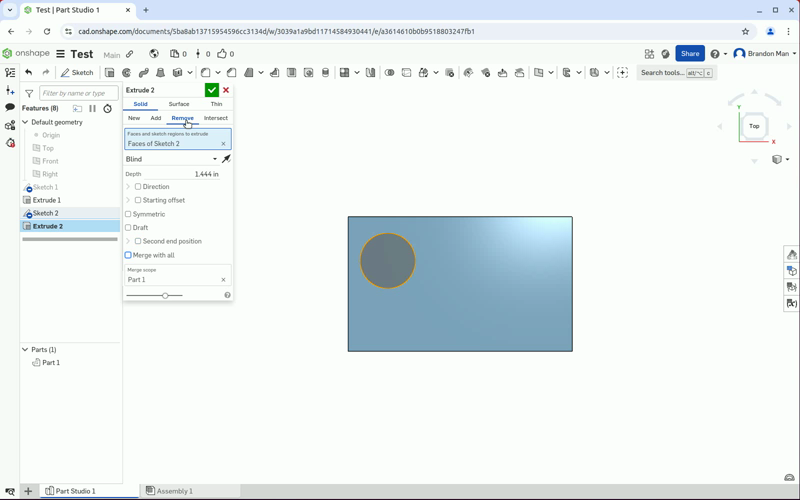
key(space)
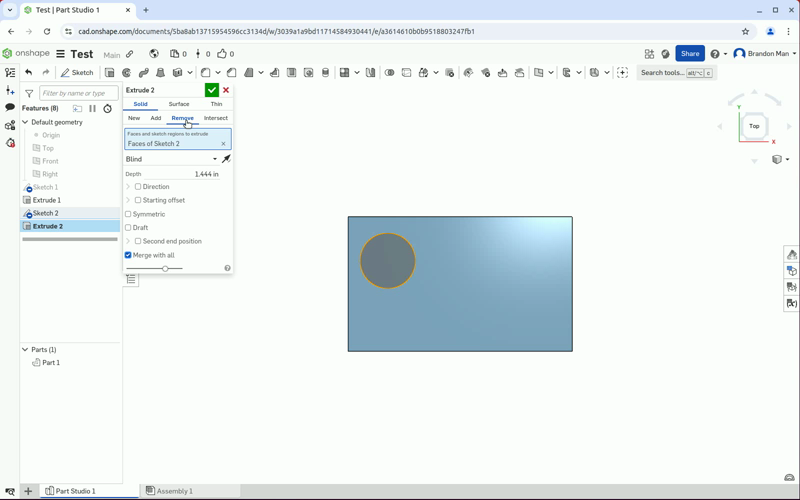
key(enter)
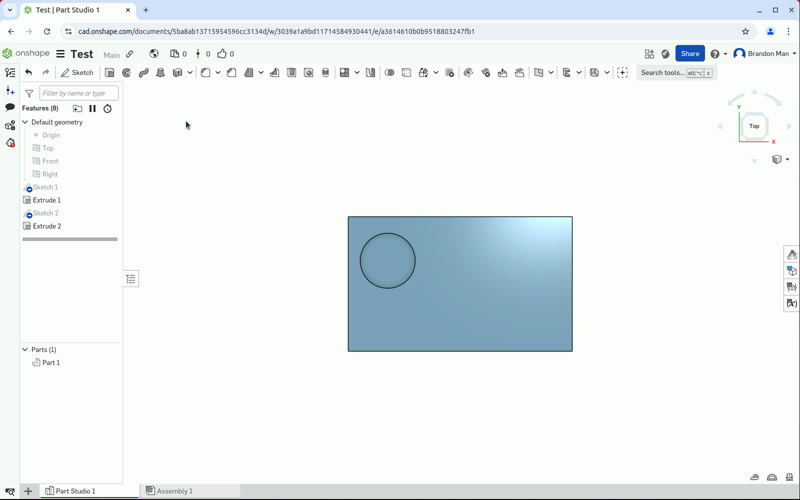
key(shift+h)
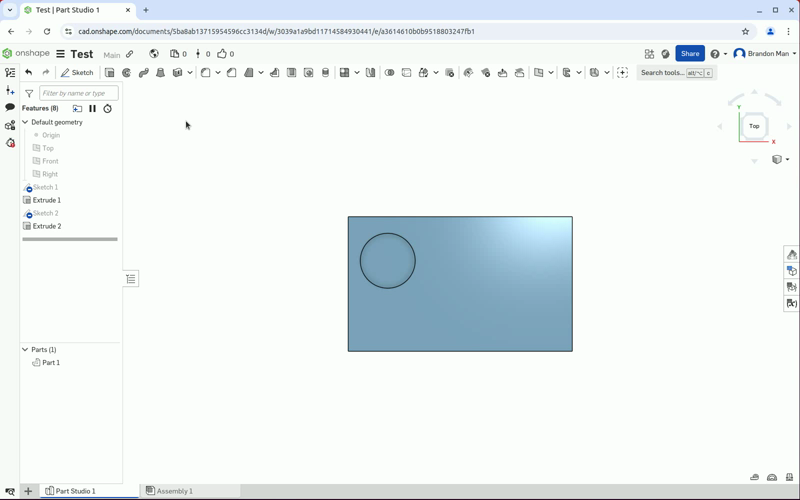
key(shift+h)
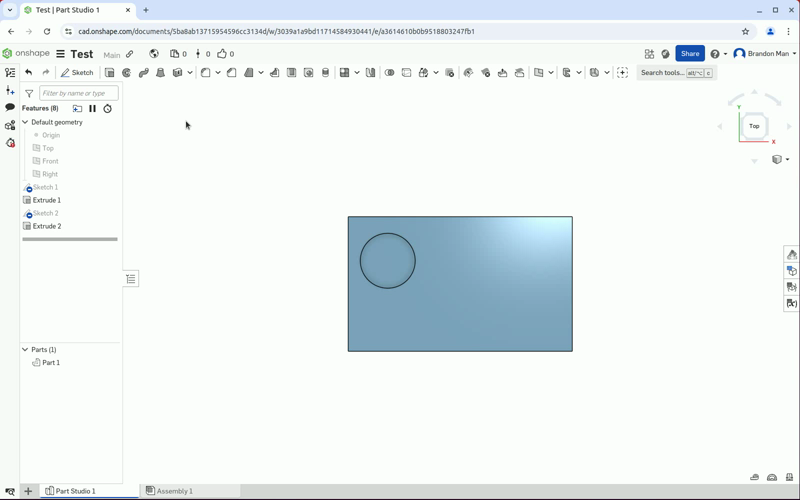
mouse_move(73, 189)
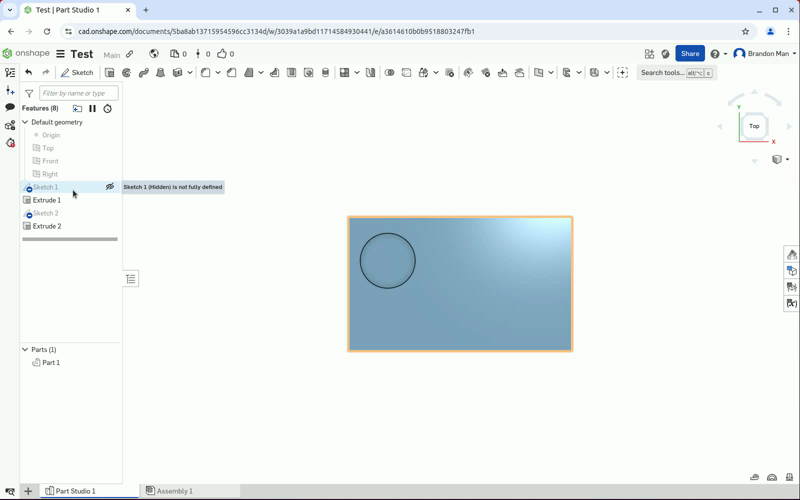
click(73, 189)
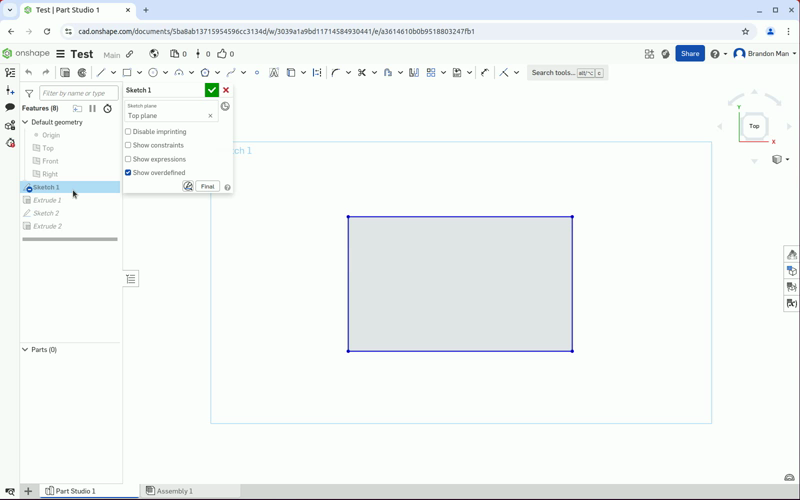
mouse_move(229, 92)
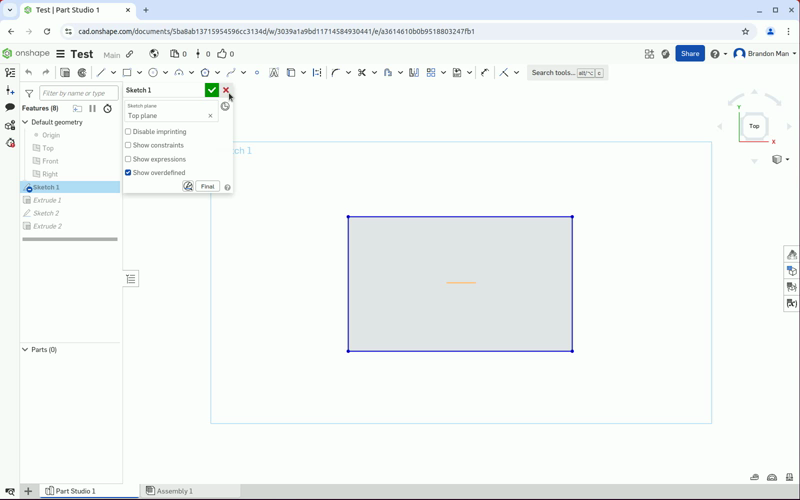
click(229, 92)
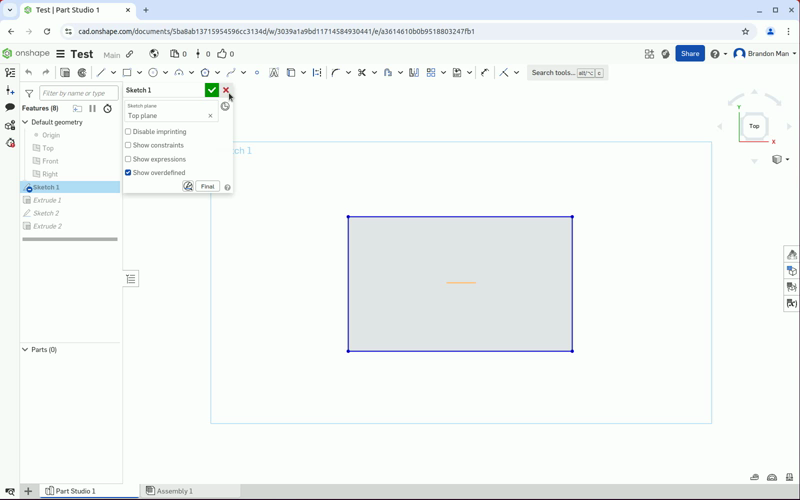
key(shift+s)
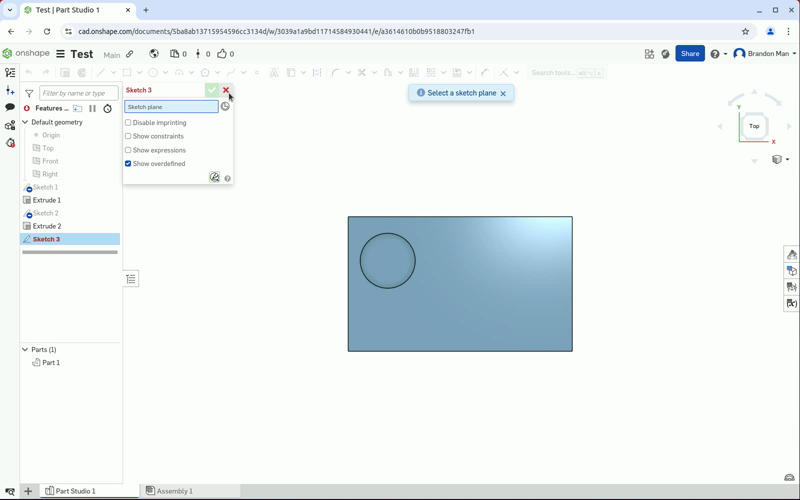
mouse_move(73, 150)
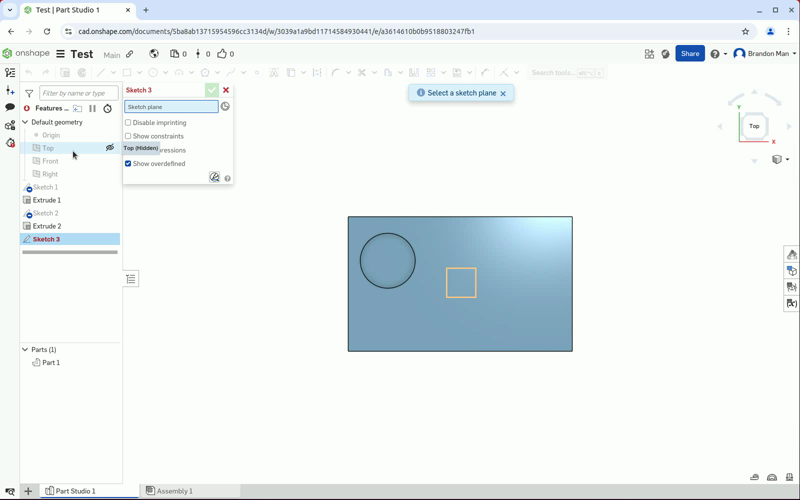
click(73, 150)
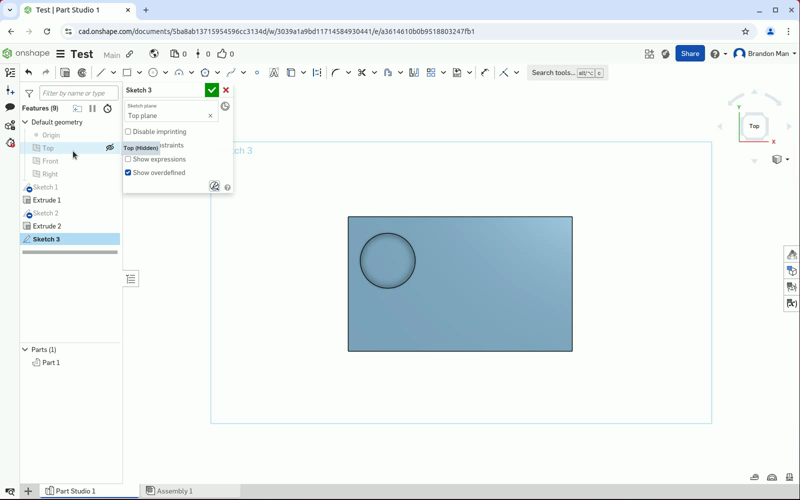
mouse_move(73, 352)
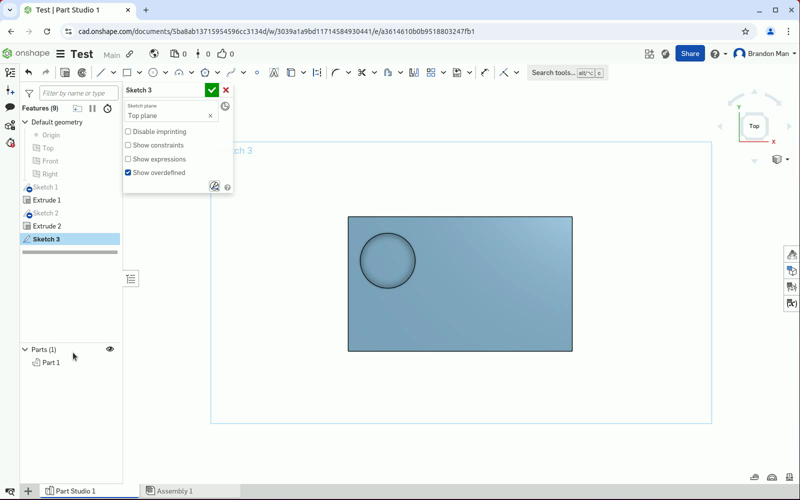
key(y)
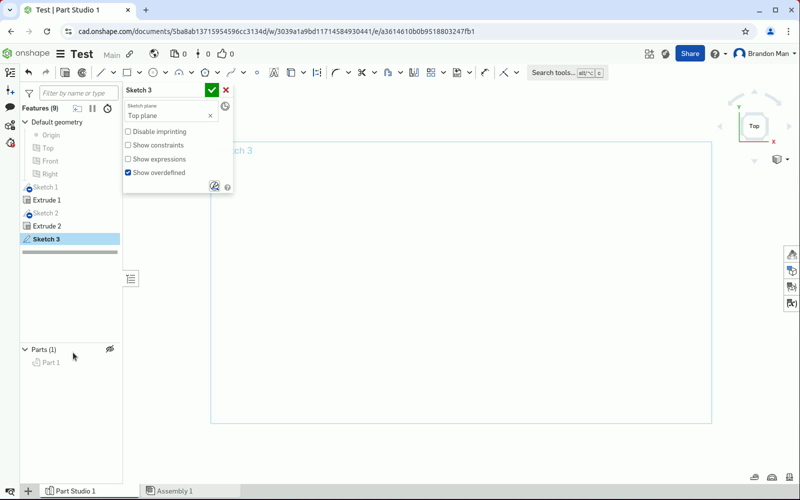
key(c)
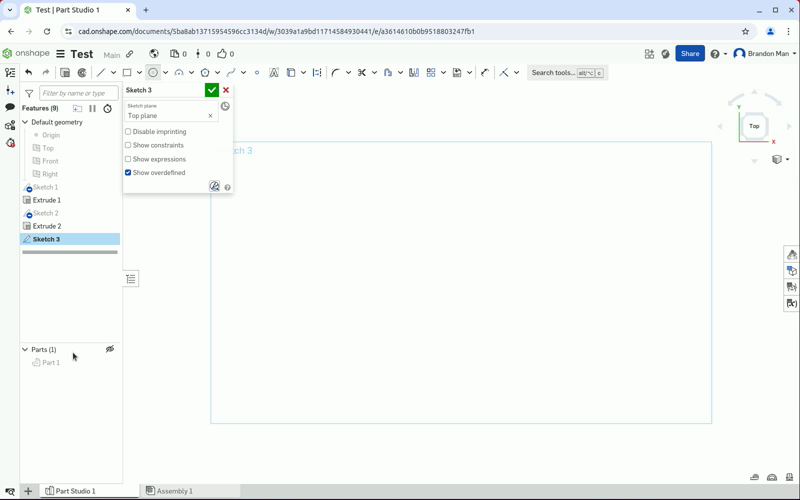
key_down(shift)
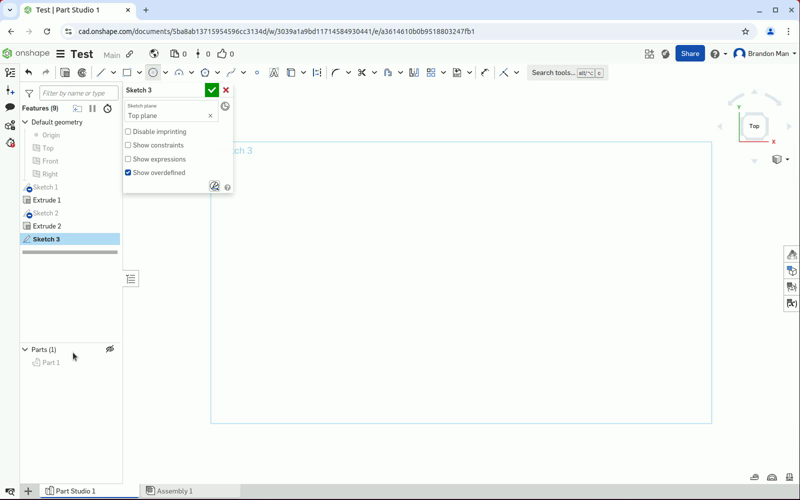
mouse_move(427, 315)
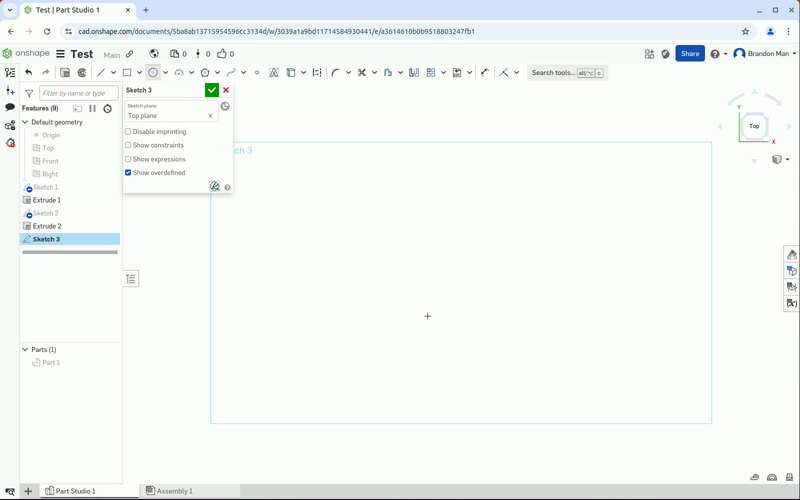
click(427, 315)
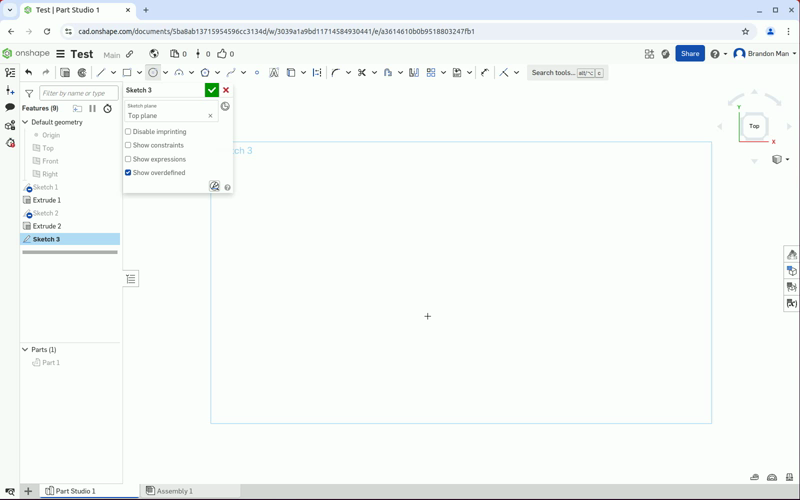
key_up(shift)
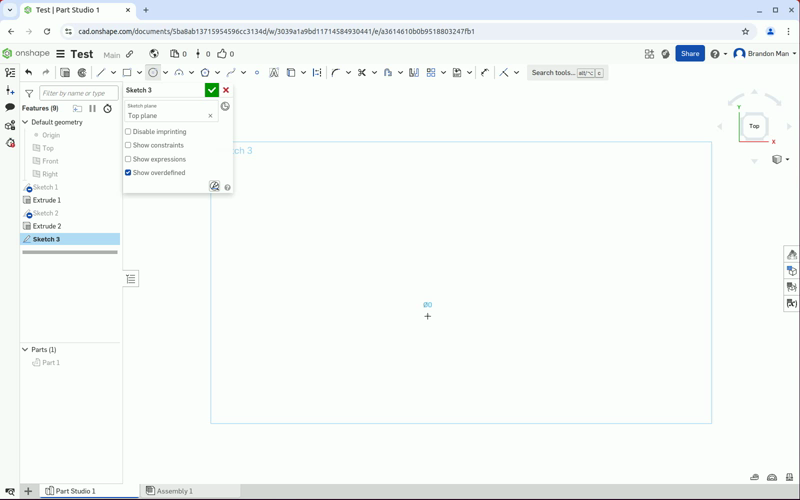
mouse_move(455, 315)
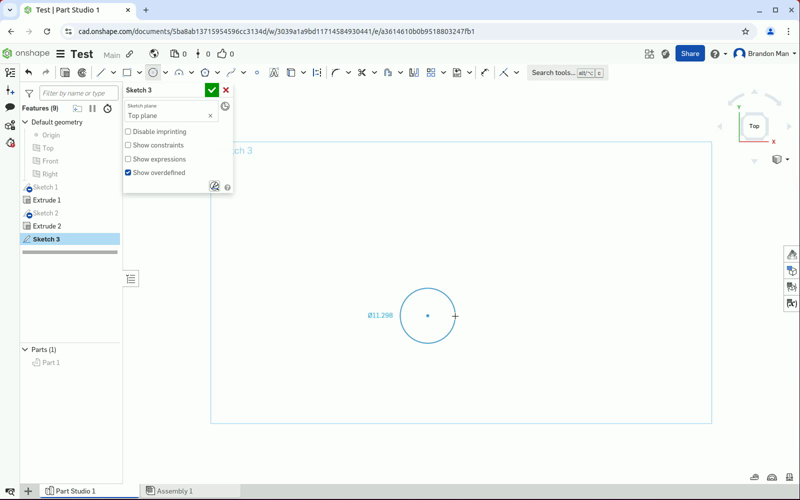
click(455, 315)
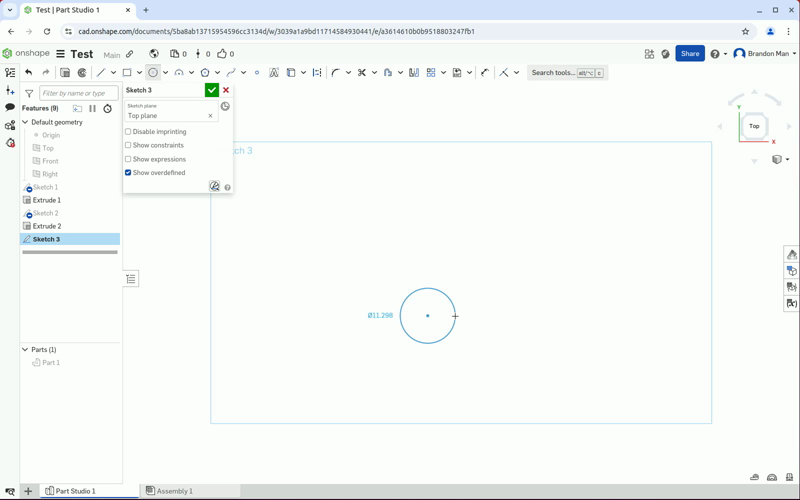
key(esc)
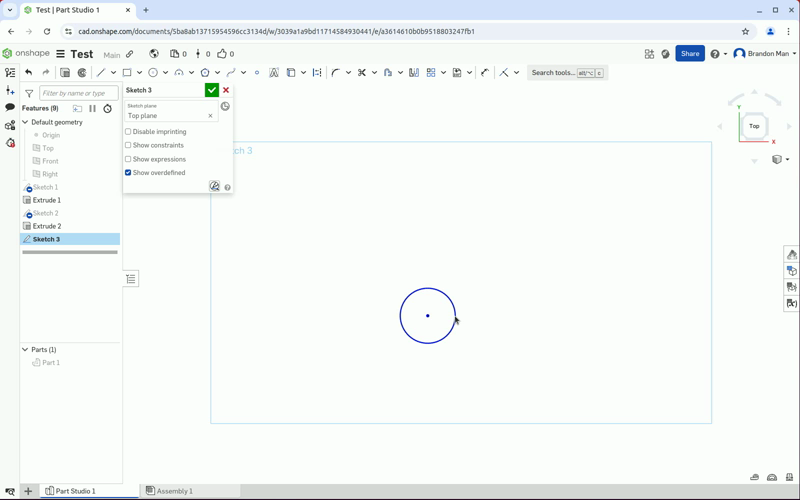
mouse_move(402, 314)
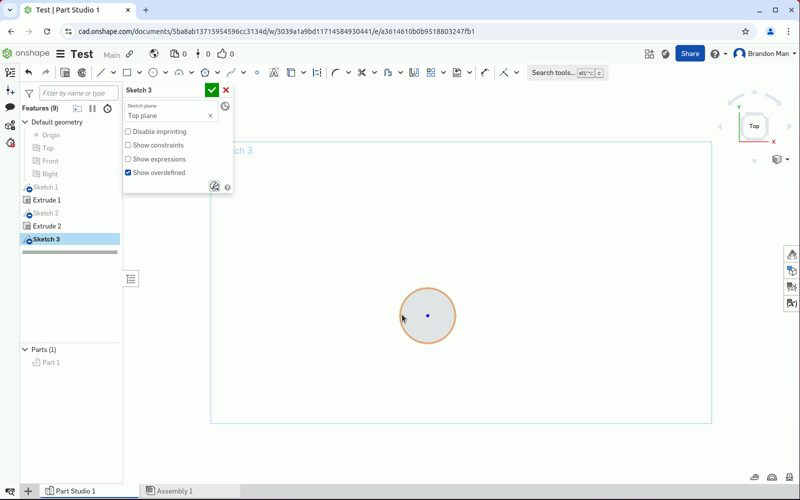
click(402, 314)
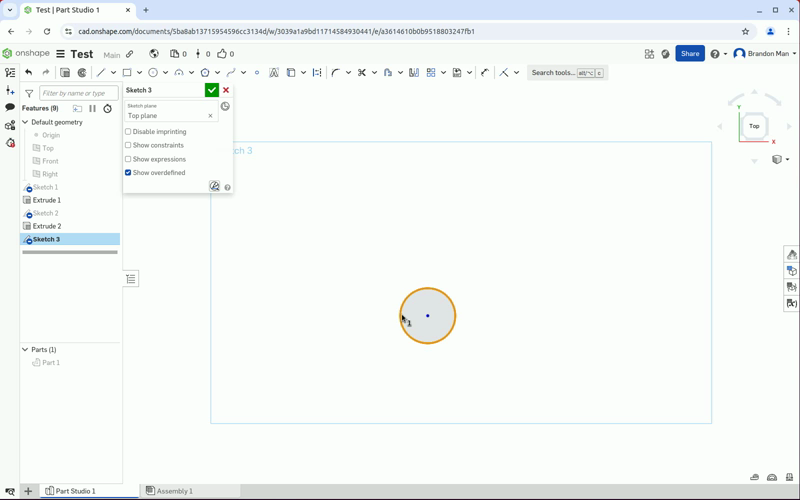
mouse_move(73, 352)
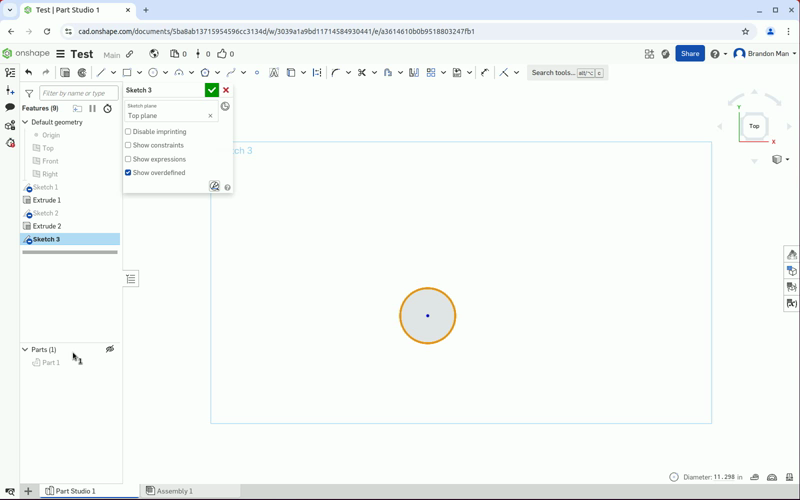
key(shift+y)
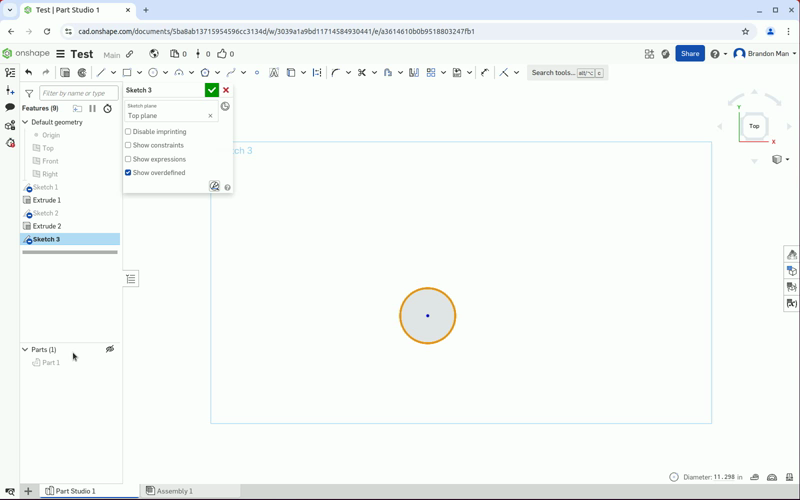
key(shift+e)
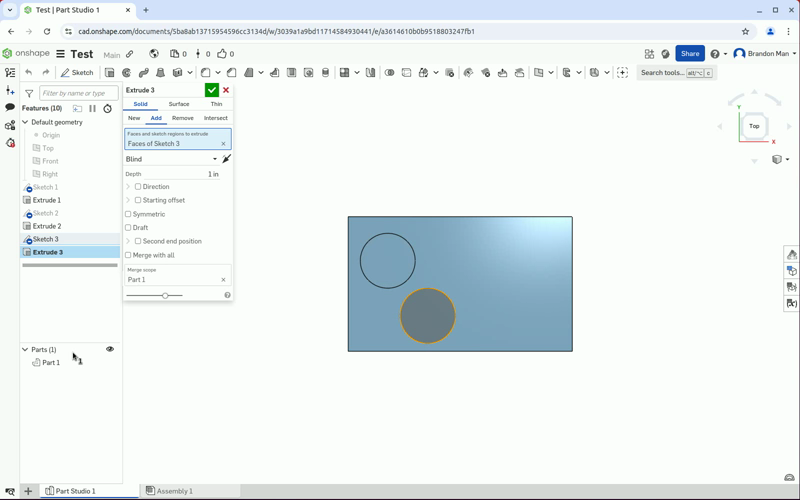
mouse_move(143, 106)
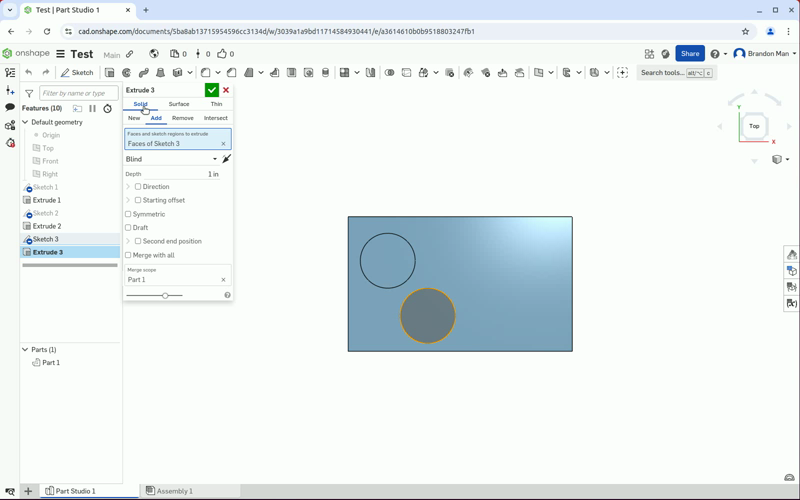
click(143, 106)
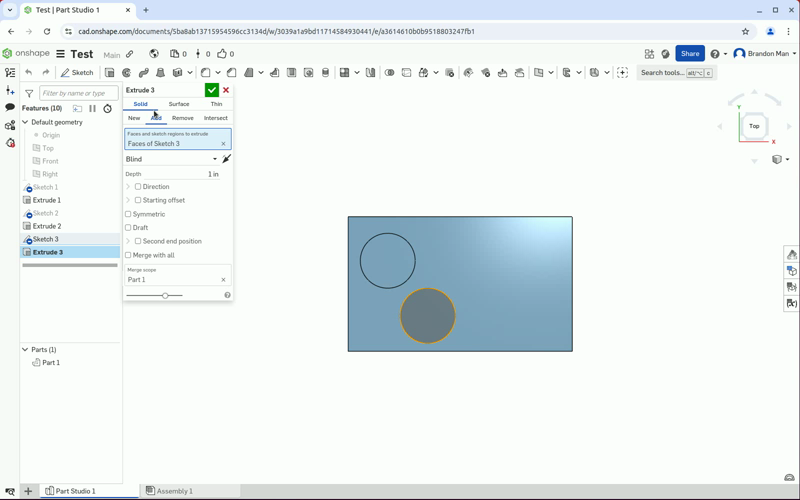
mouse_move(186, 120)
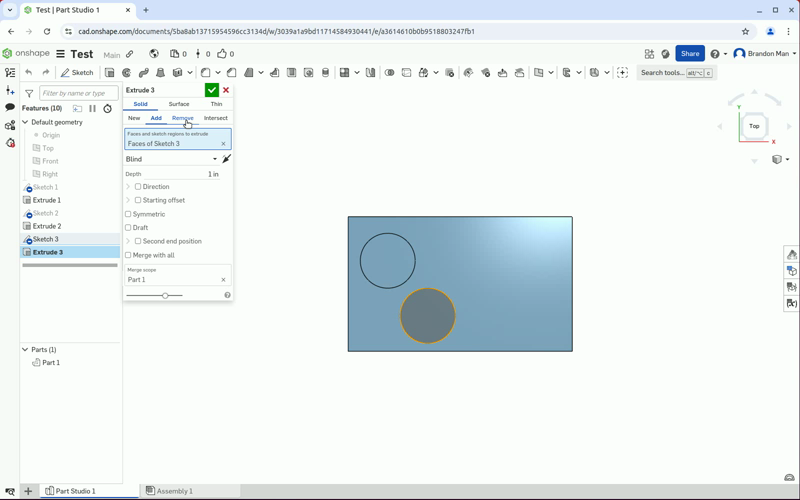
click(186, 120)
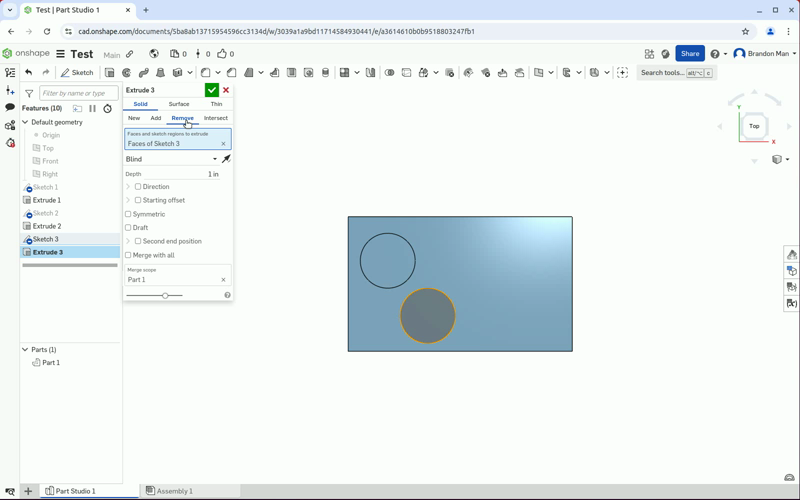
key(tab, 4)
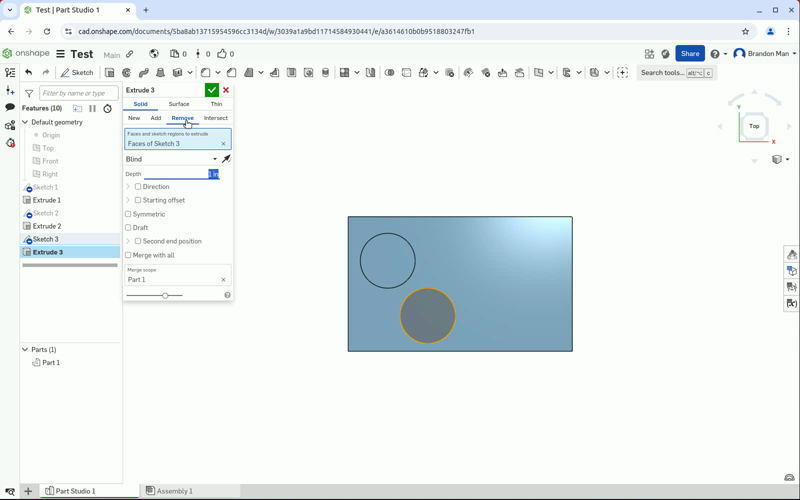
text(1.444)
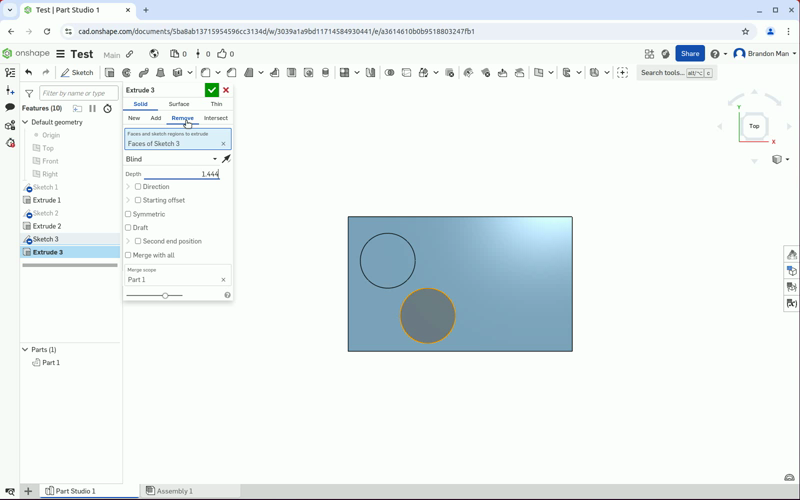
key(tab, 6)
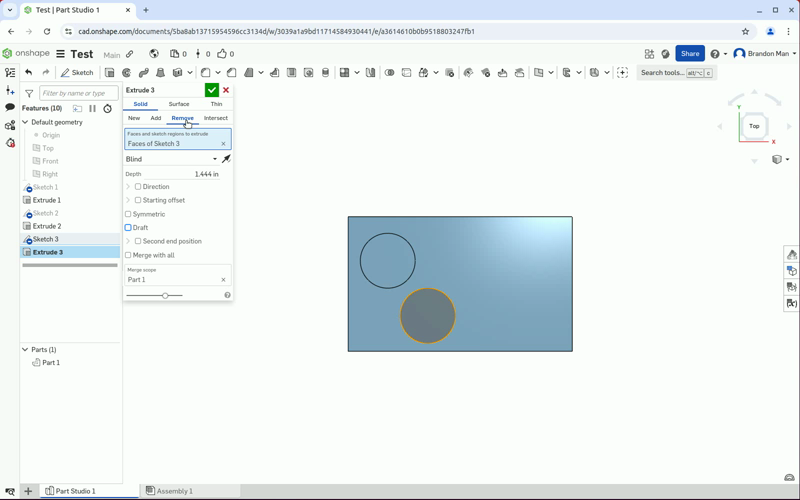
key(space)
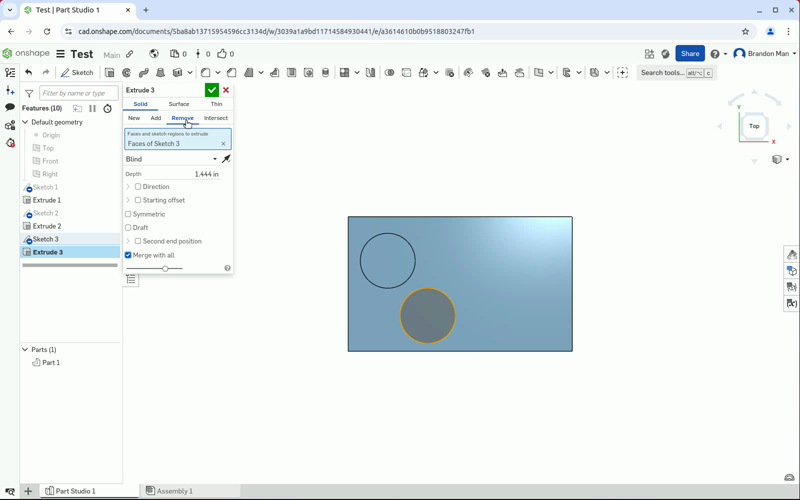
key(enter)
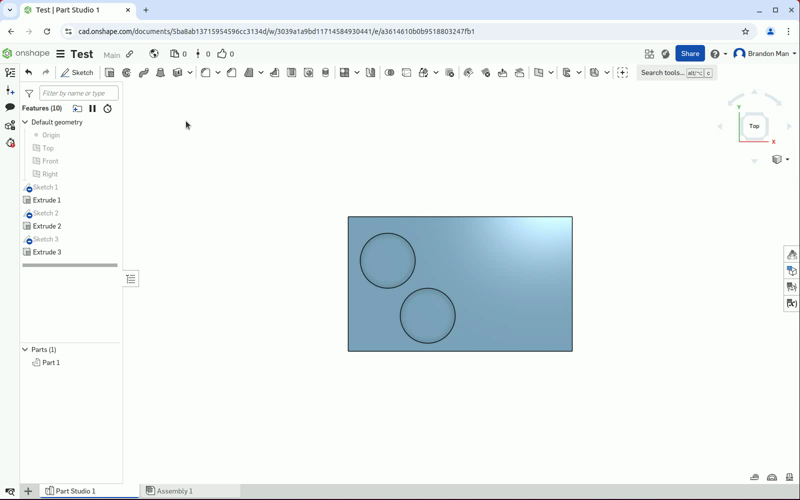
key(shift+h)
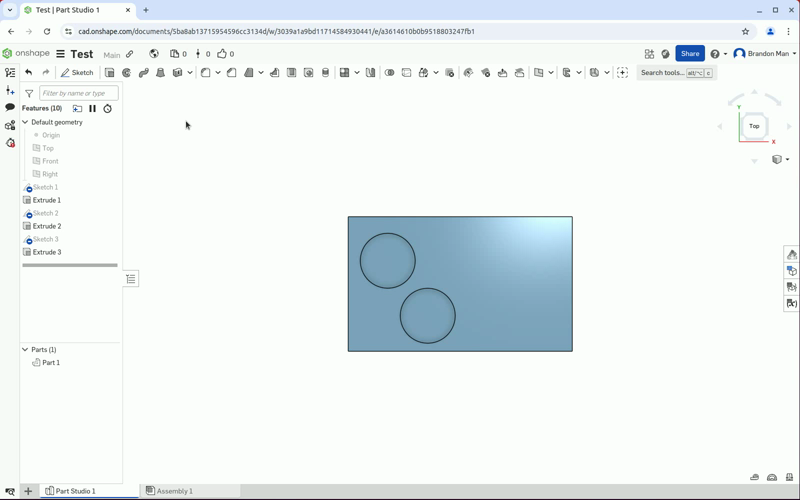
key(shift+h)
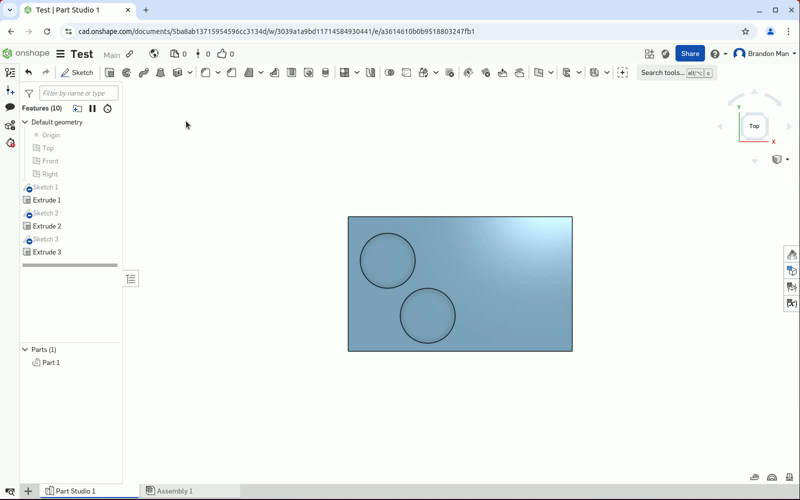
mouse_move(73, 189)
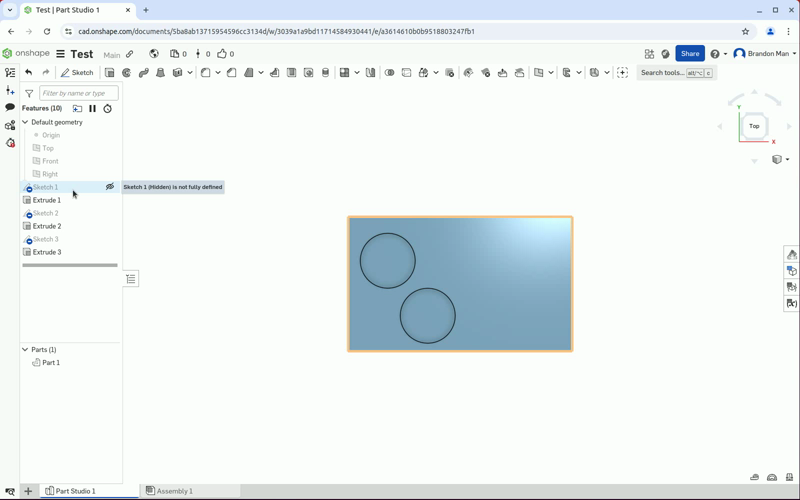
click(73, 189)
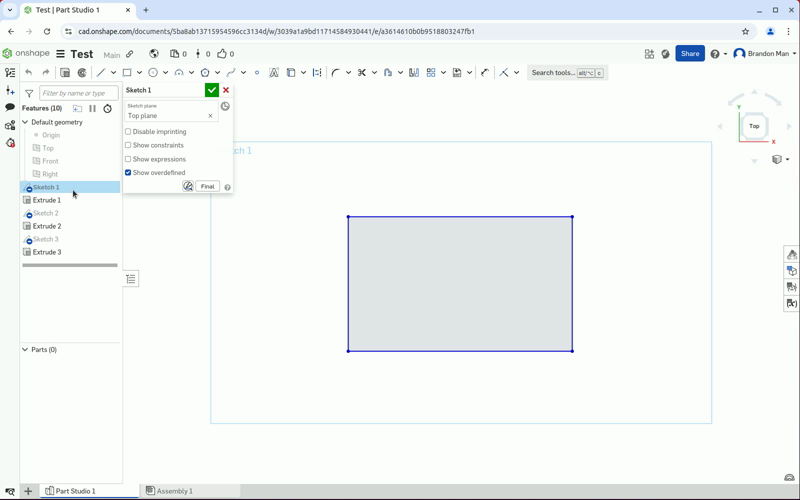
mouse_move(229, 92)
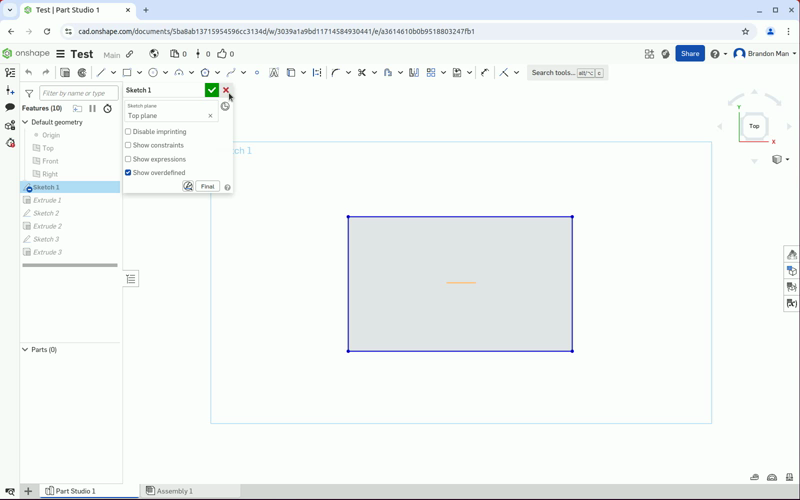
click(229, 92)
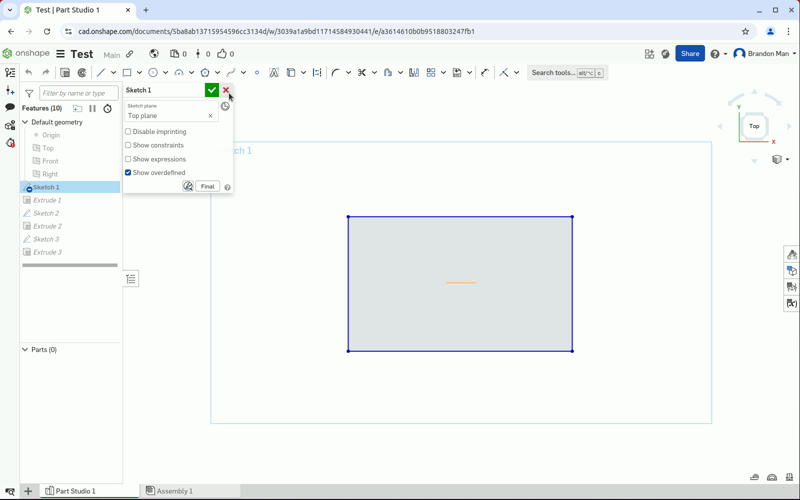
key(shift+s)
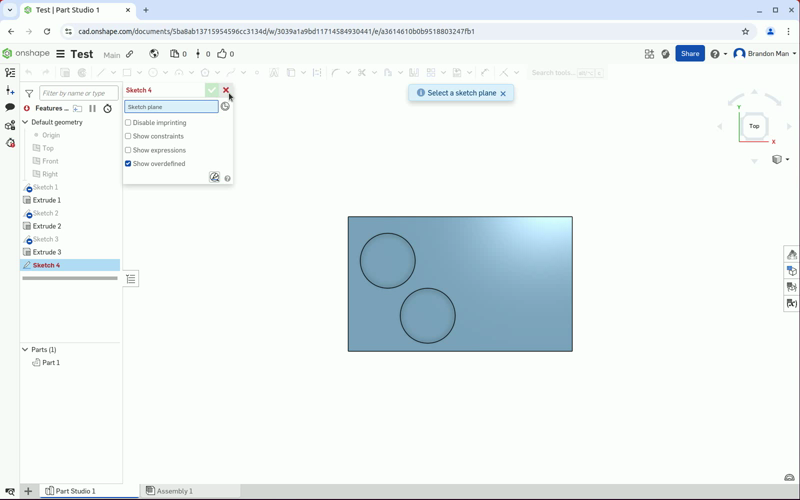
mouse_move(73, 150)
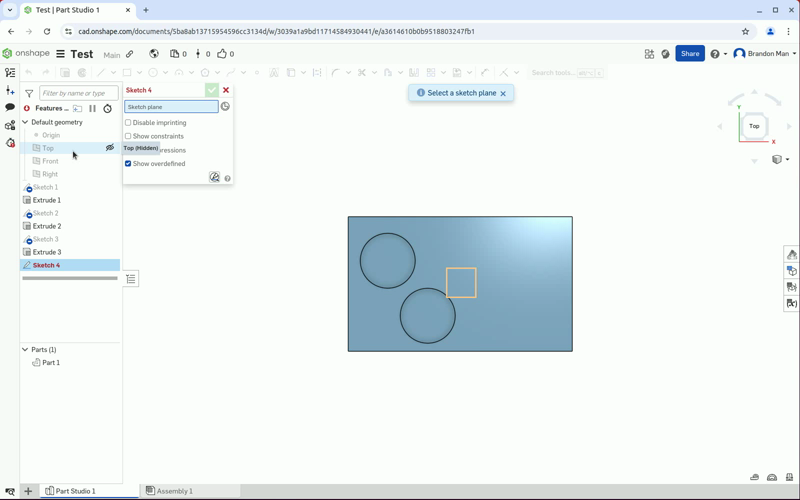
click(73, 150)
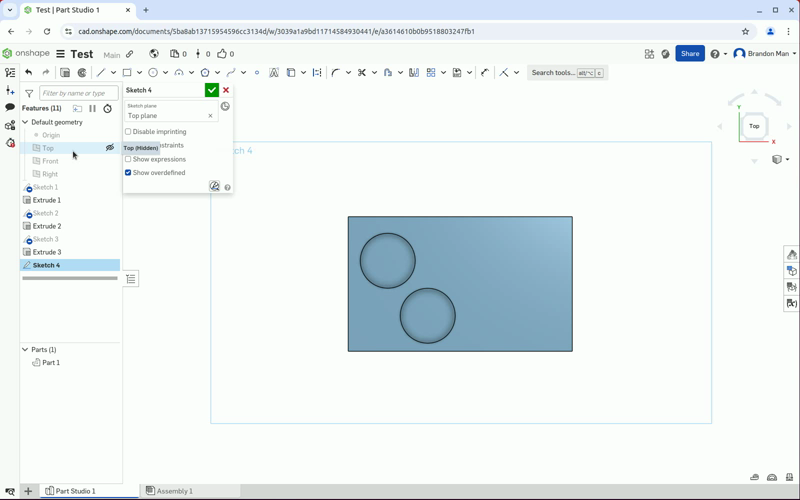
mouse_move(73, 352)
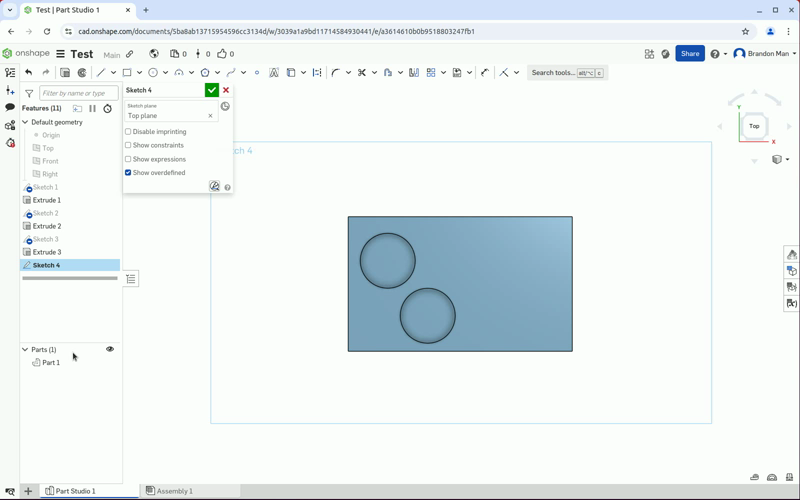
key(y)
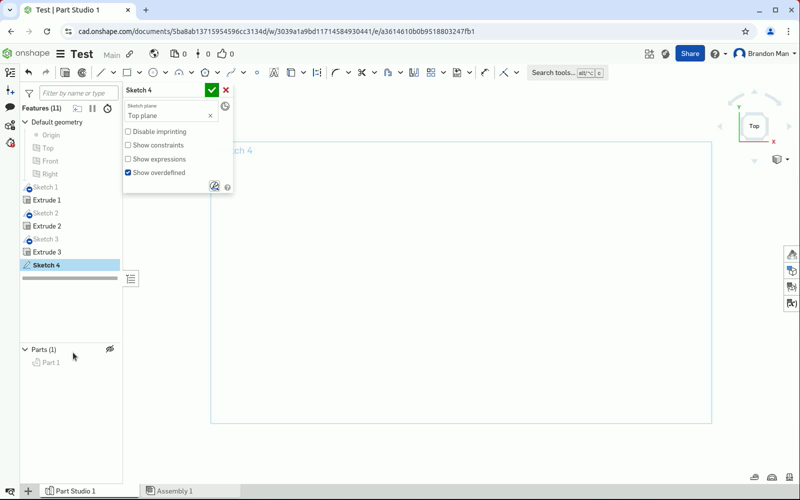
key(c)
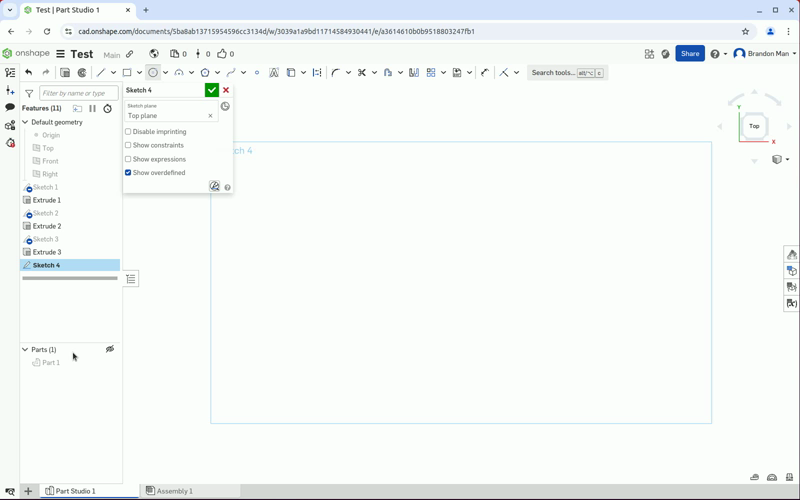
key_down(shift)
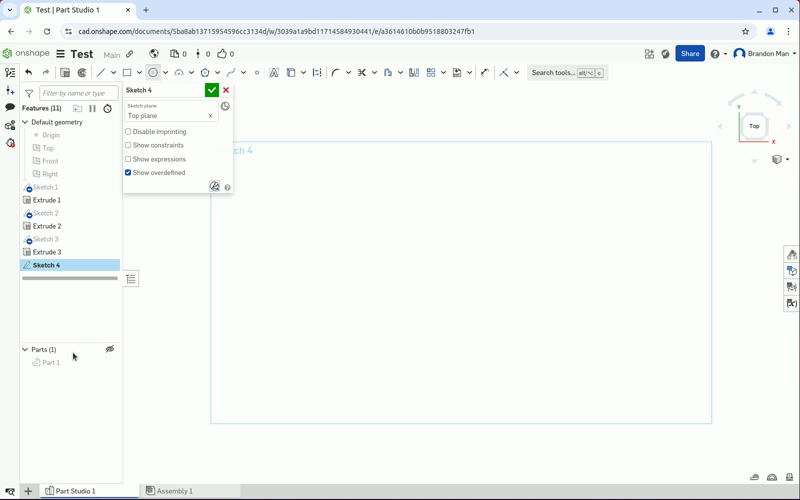
mouse_move(530, 247)
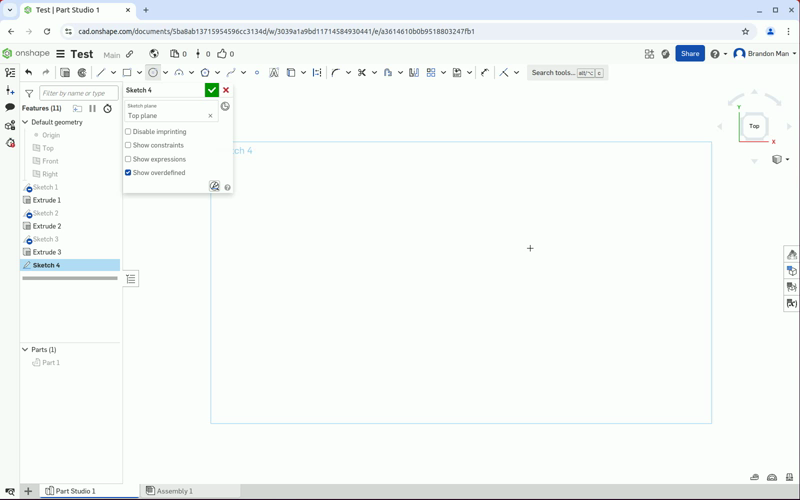
click(530, 247)
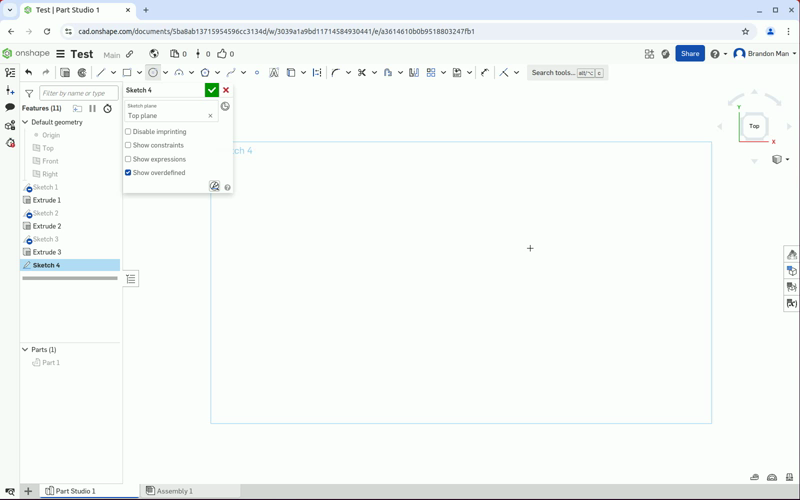
key_up(shift)
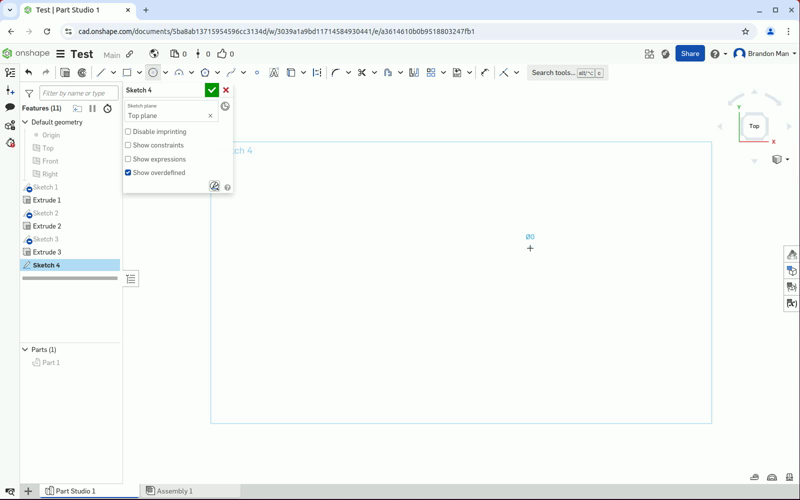
mouse_move(558, 247)
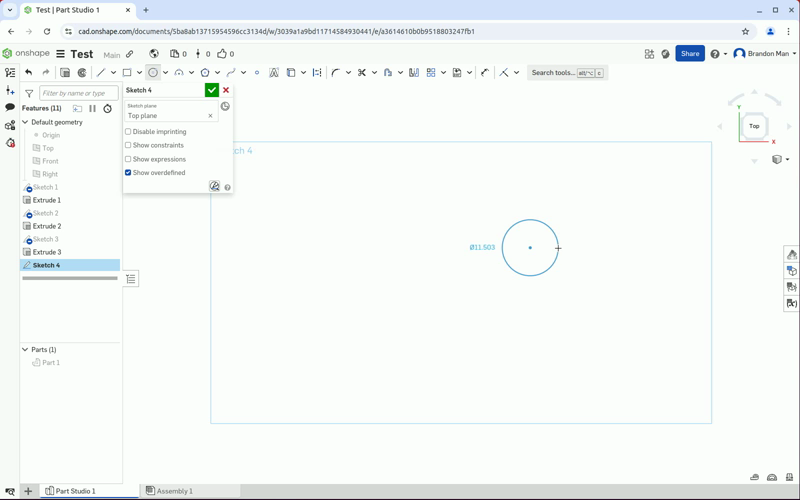
click(558, 247)
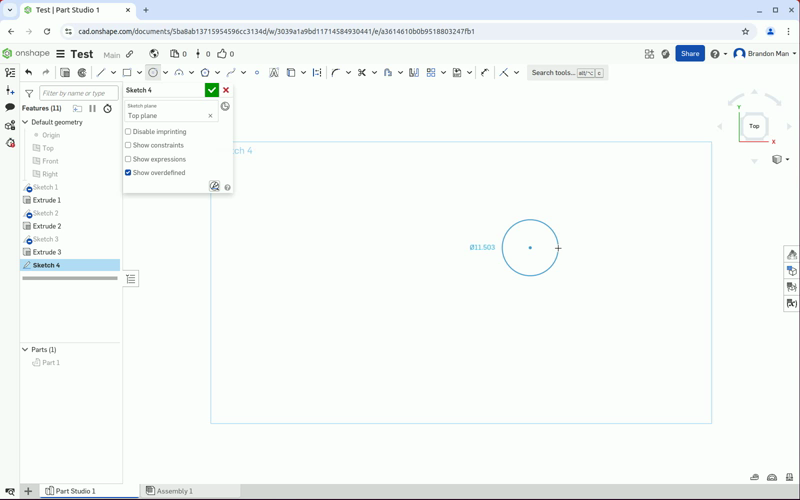
key(esc)
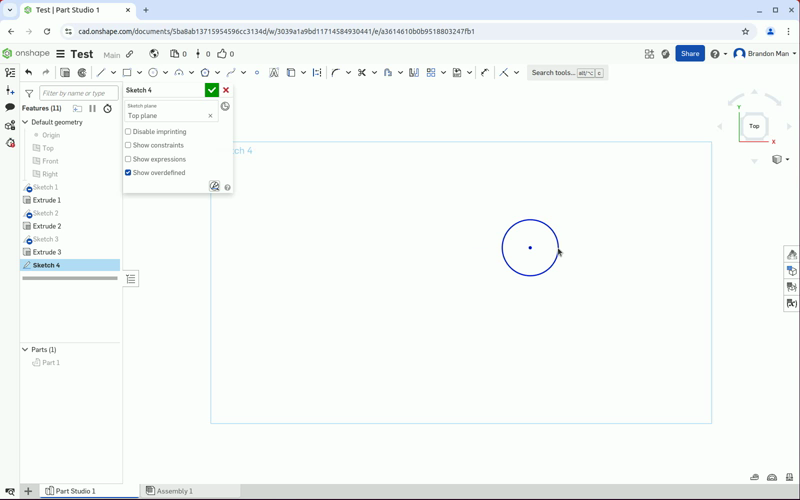
mouse_move(538, 245)
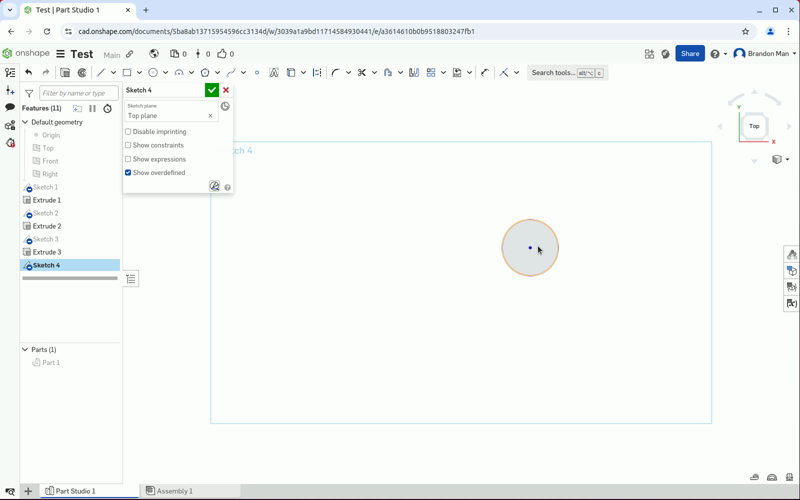
click(538, 245)
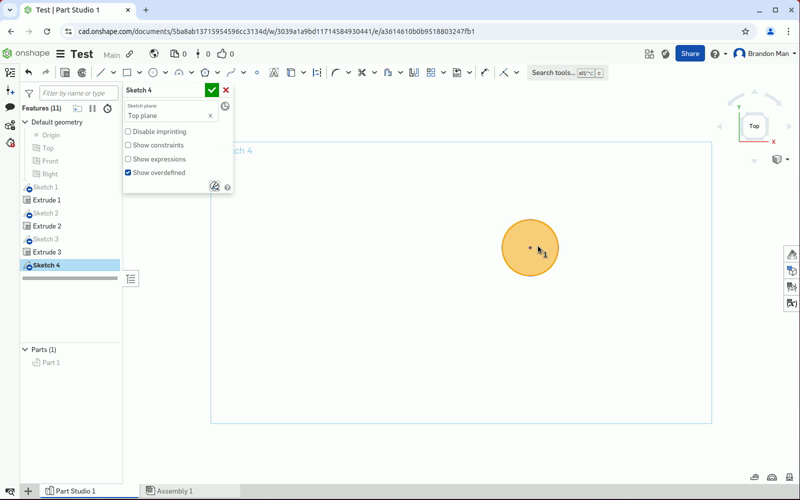
mouse_move(73, 352)
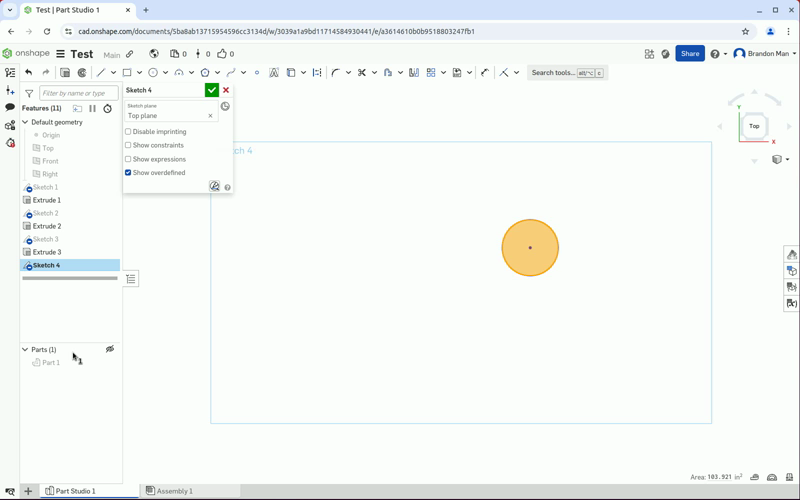
key(shift+y)
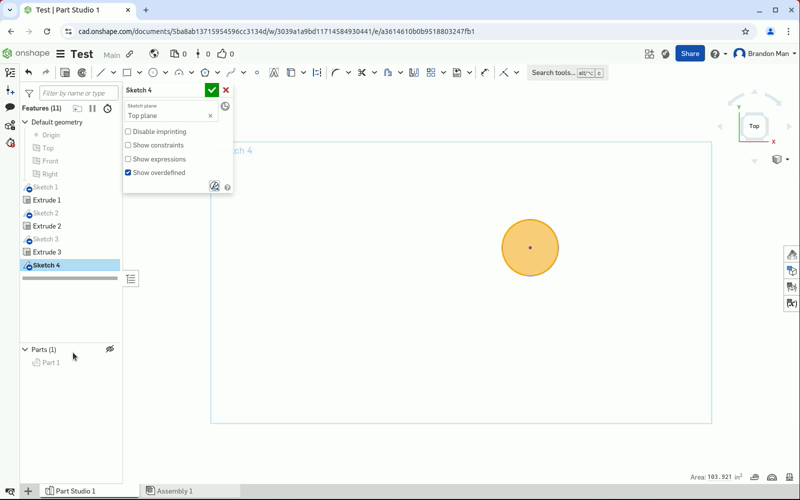
key(shift+e)
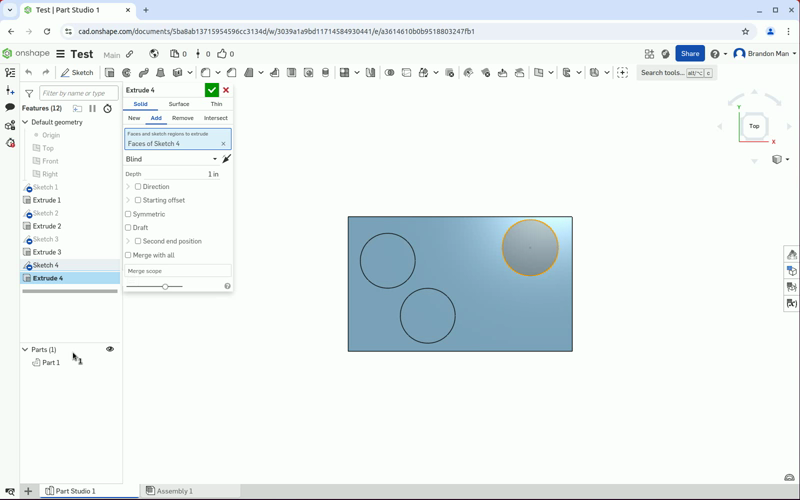
mouse_move(143, 106)
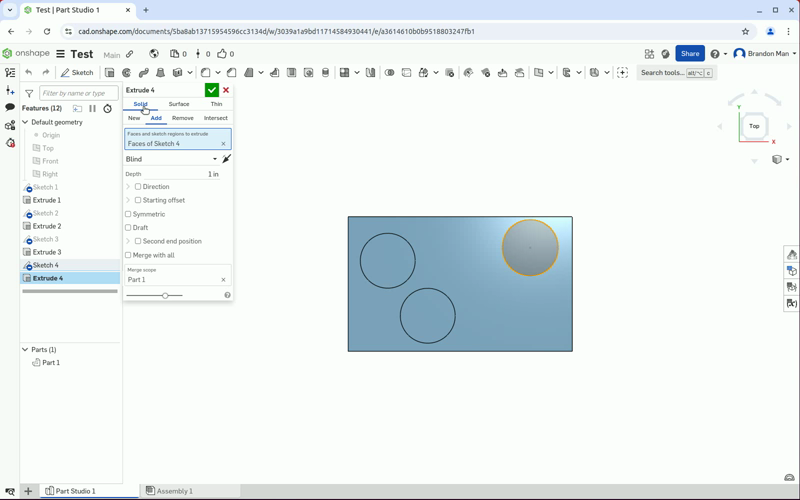
click(143, 106)
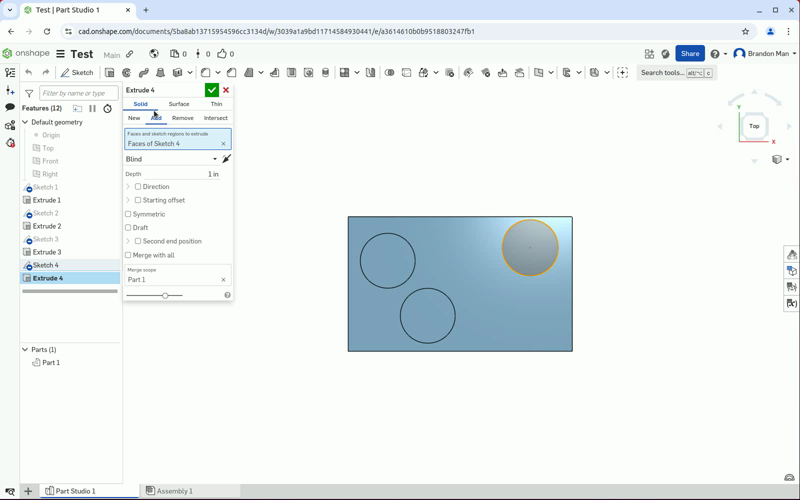
mouse_move(186, 120)
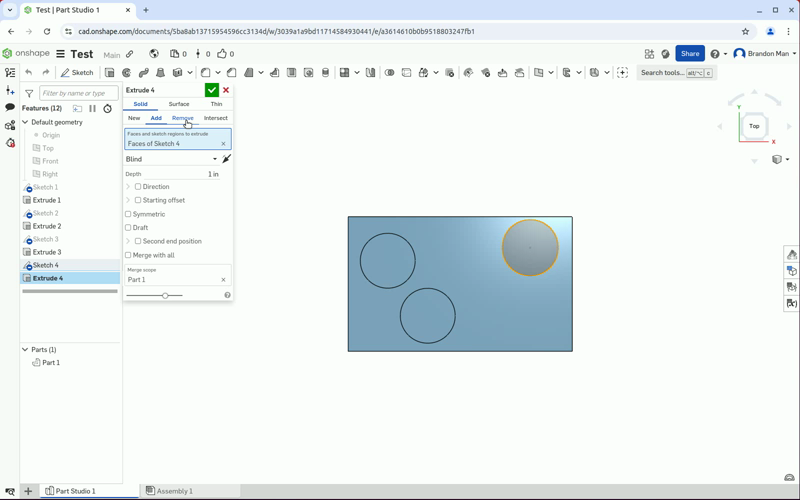
click(186, 120)
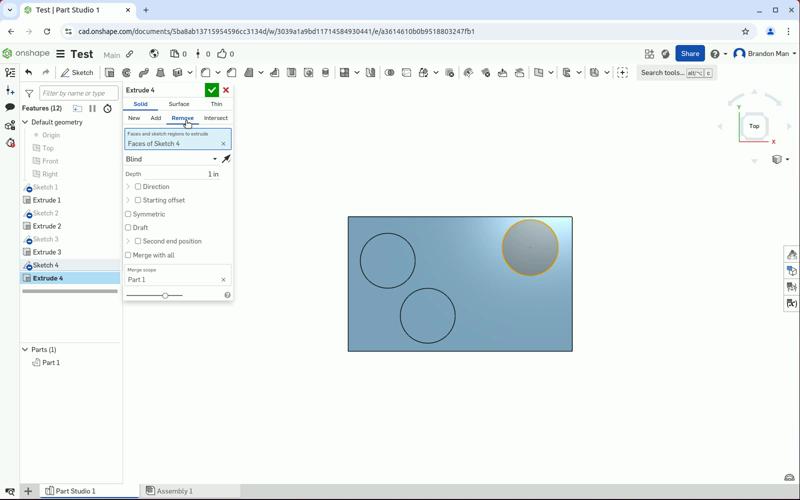
key(tab, 4)
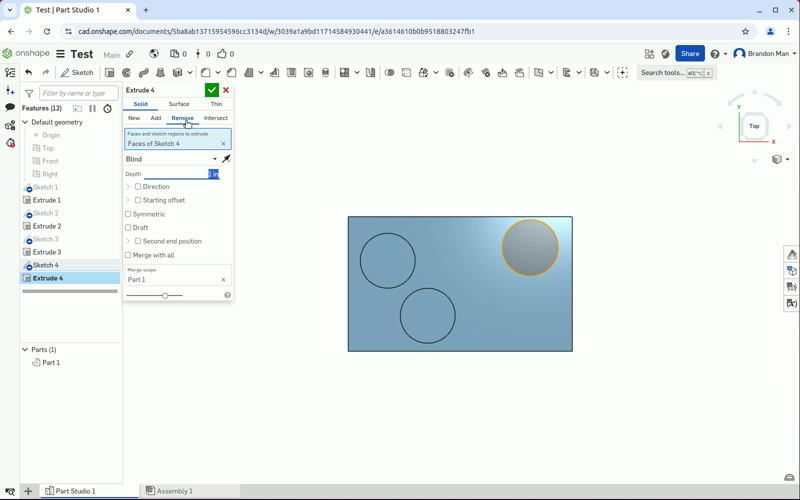
text(1.444)
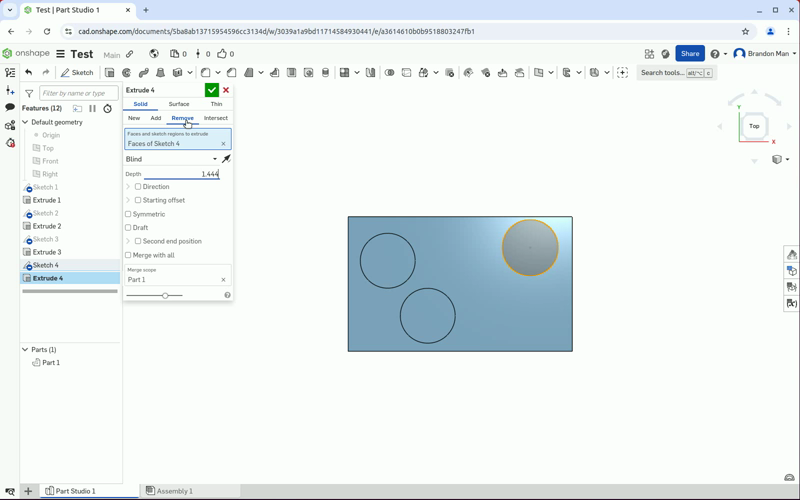
key(tab, 6)
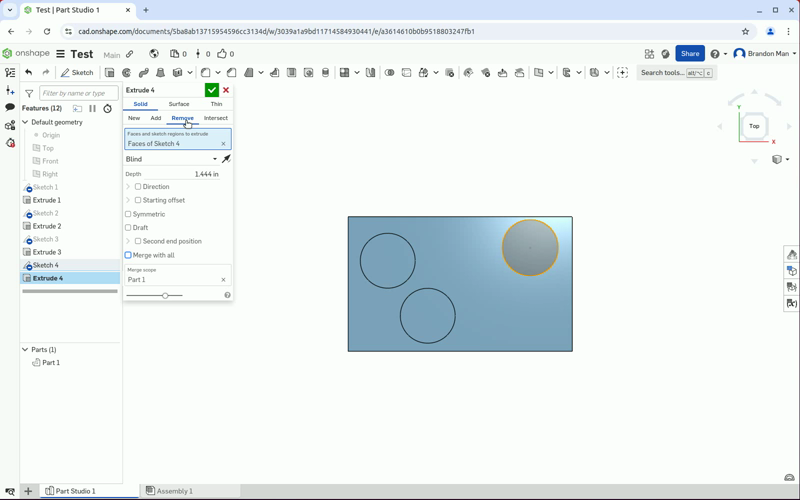
key(space)
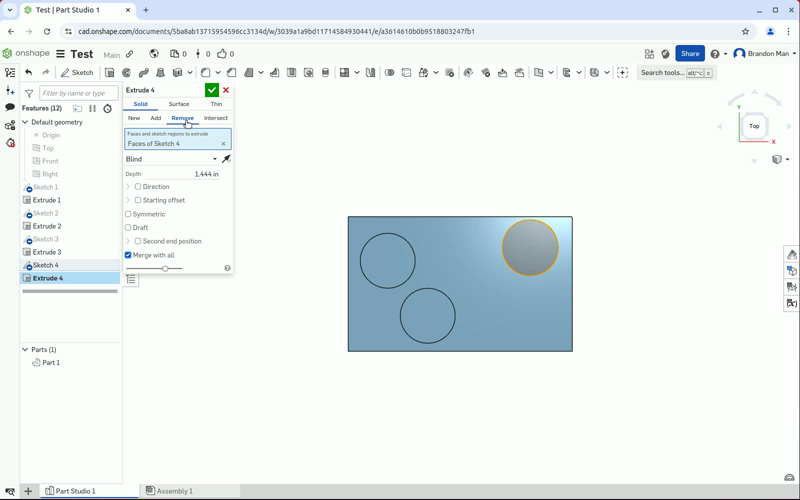
key(enter)
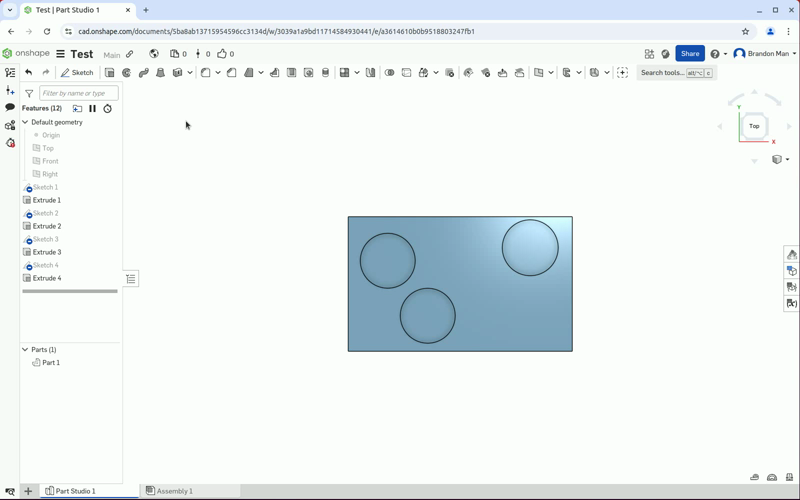
key(shift+h)
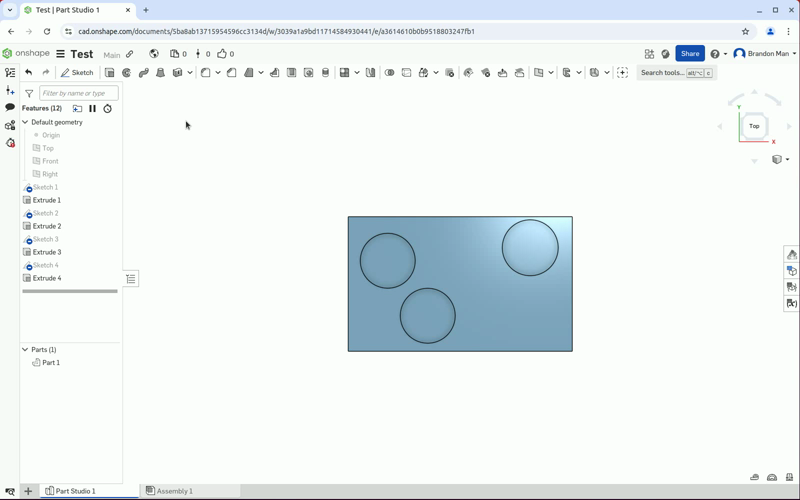
key(shift+h)
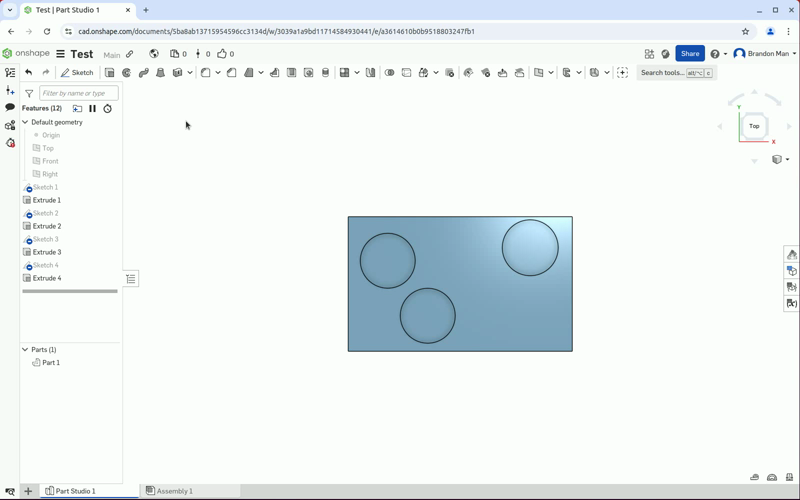
mouse_move(73, 189)
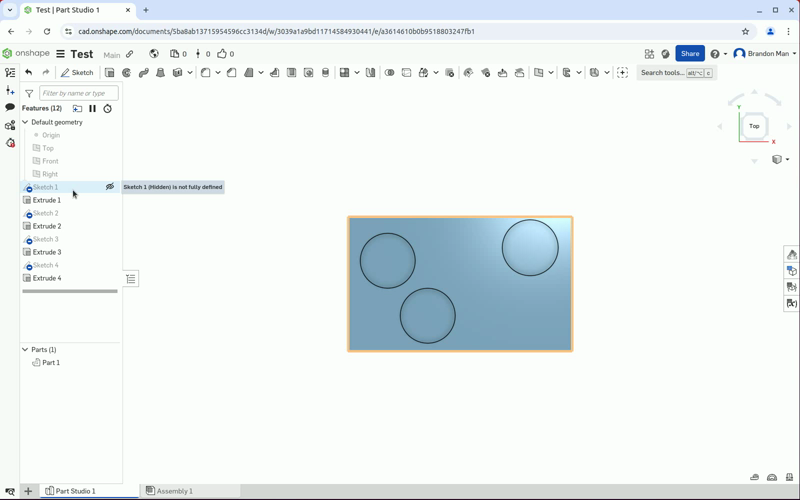
click(73, 189)
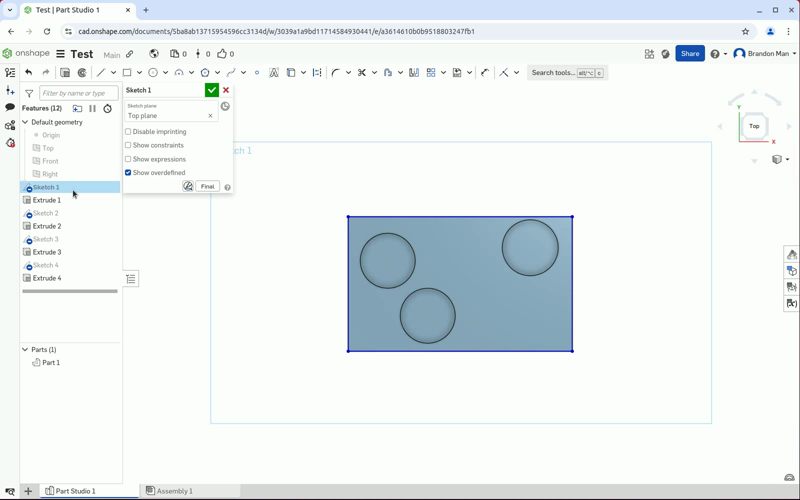
mouse_move(229, 92)
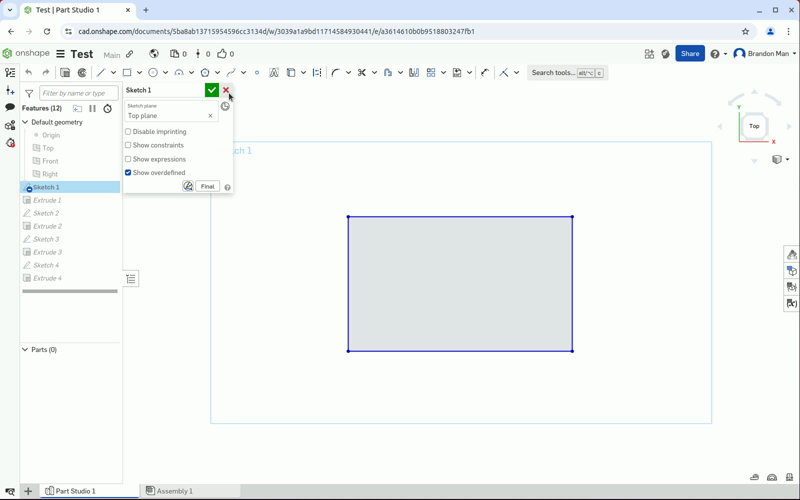
click(229, 92)
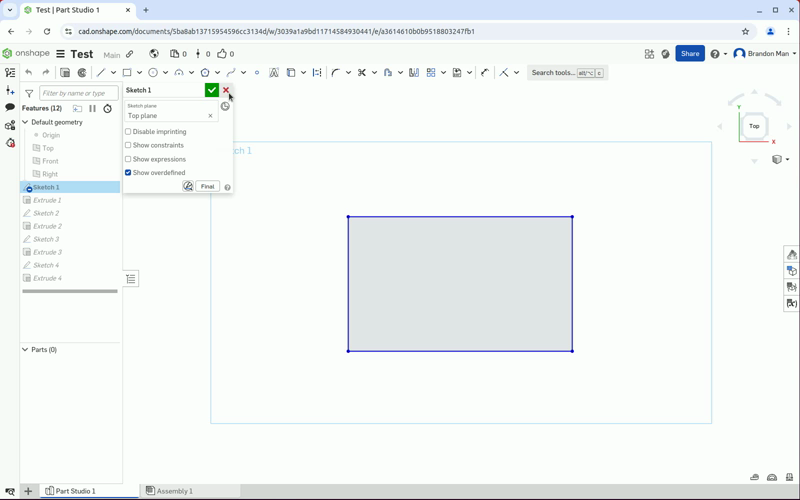
key(shift+s)
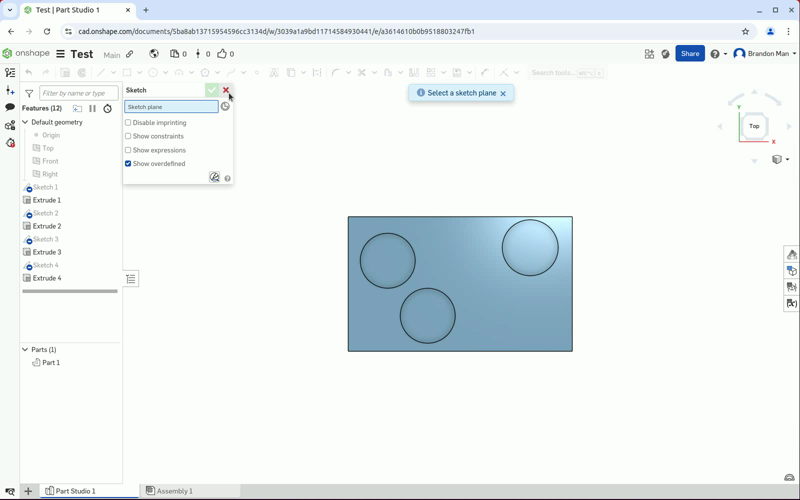
mouse_move(73, 150)
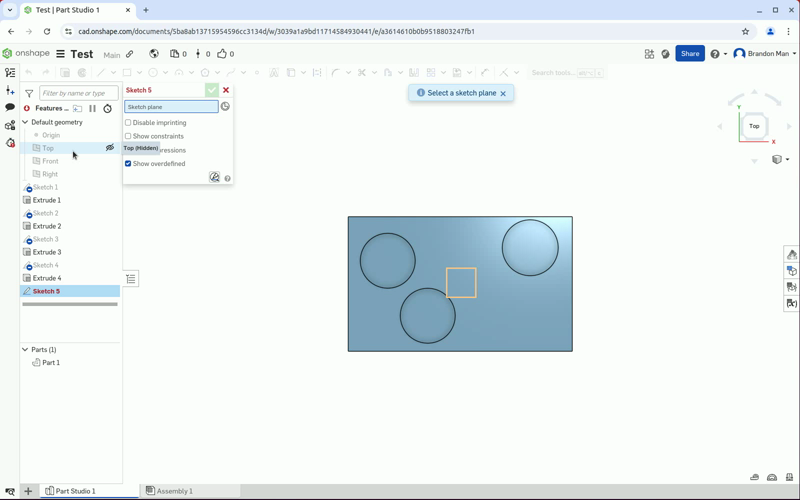
click(73, 150)
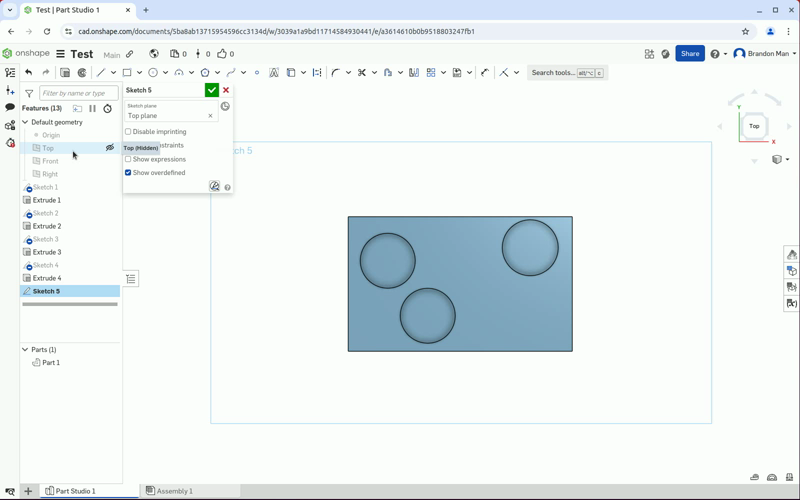
mouse_move(73, 352)
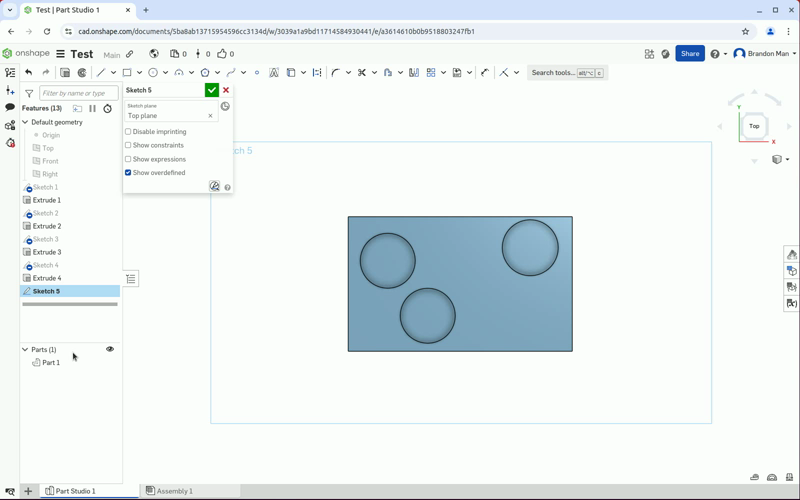
key(y)
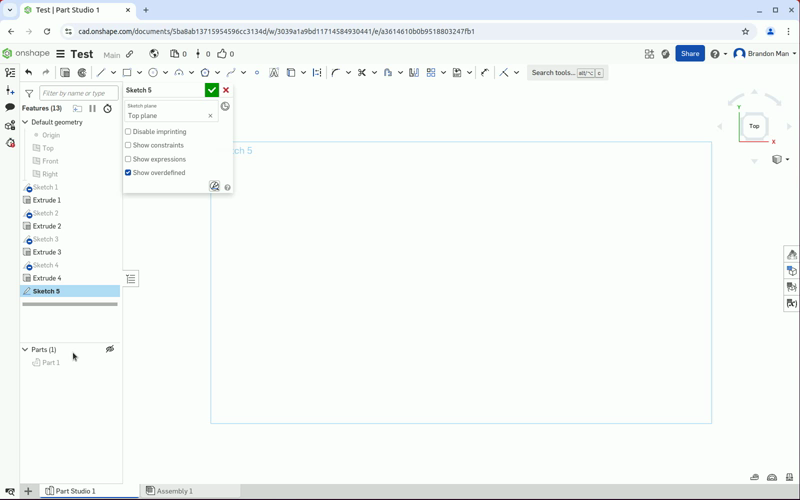
key(c)
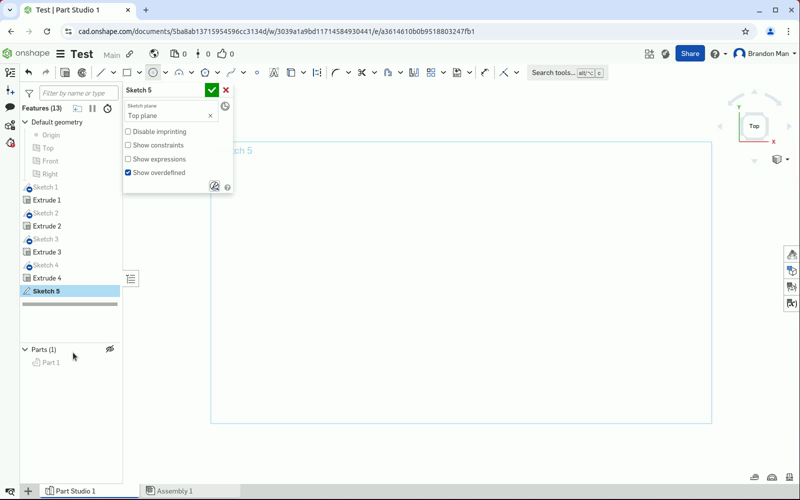
key_down(shift)
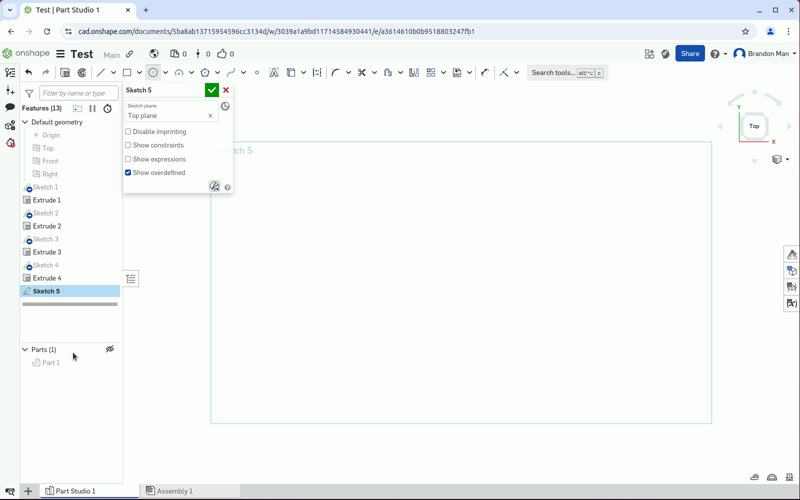
mouse_move(541, 311)
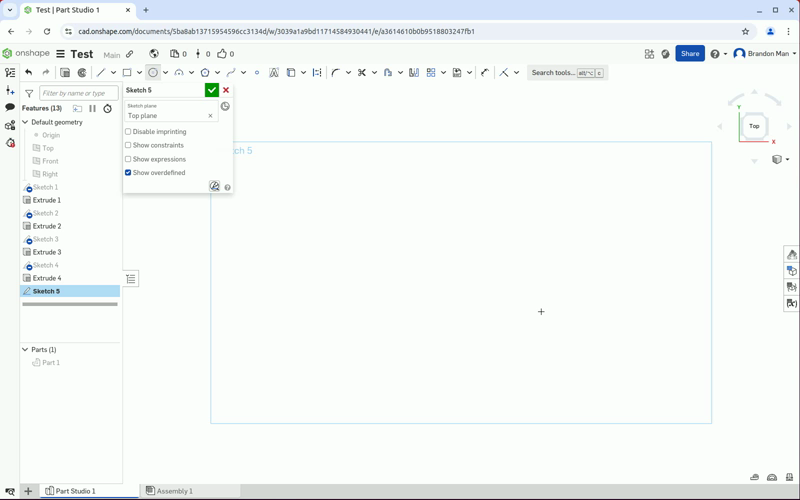
click(541, 311)
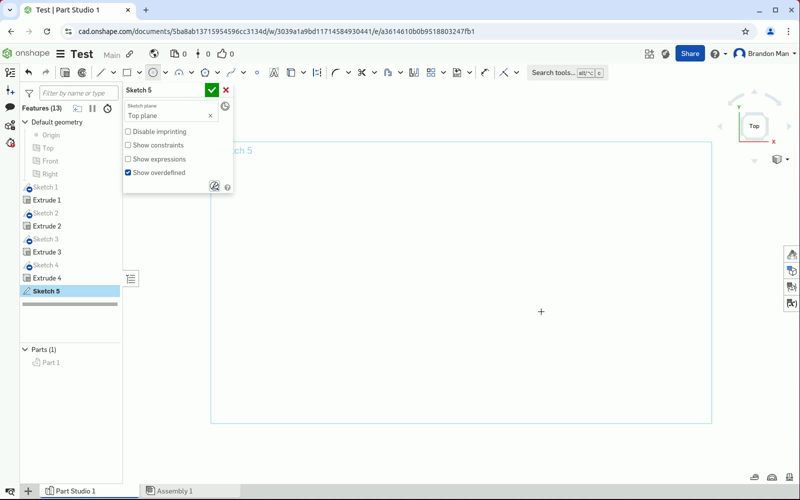
key_up(shift)
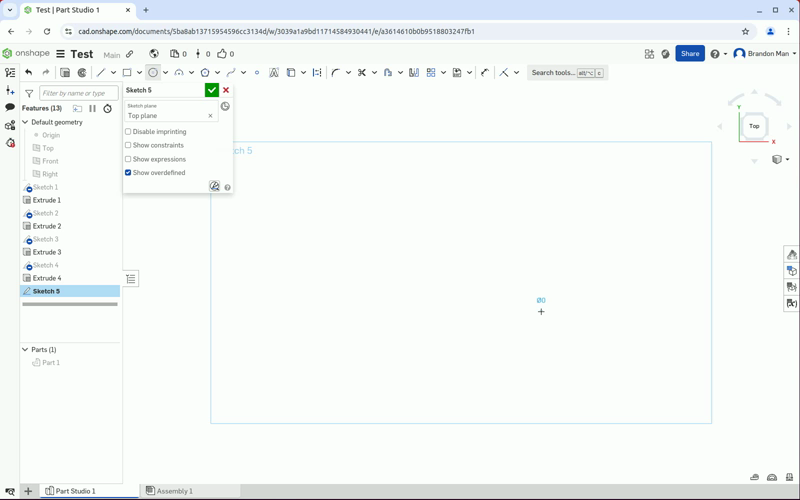
mouse_move(568, 311)
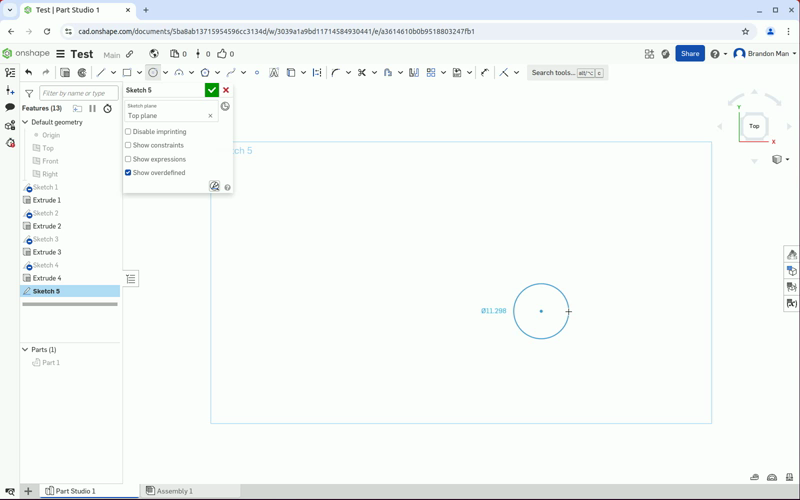
click(568, 311)
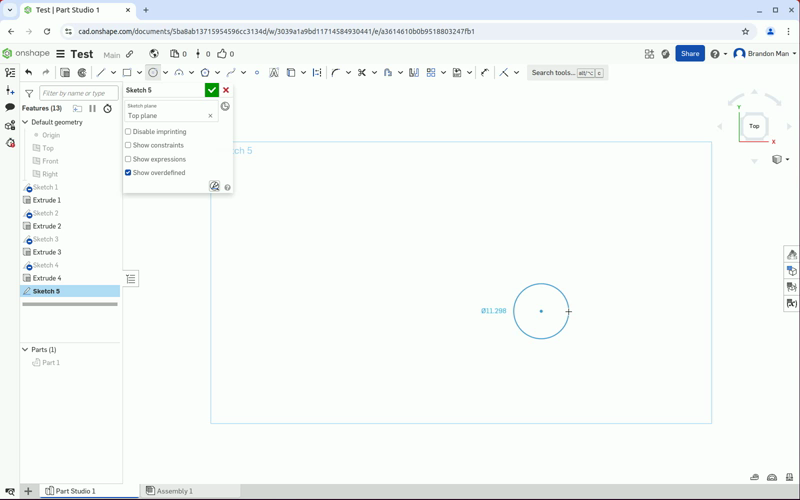
key(esc)
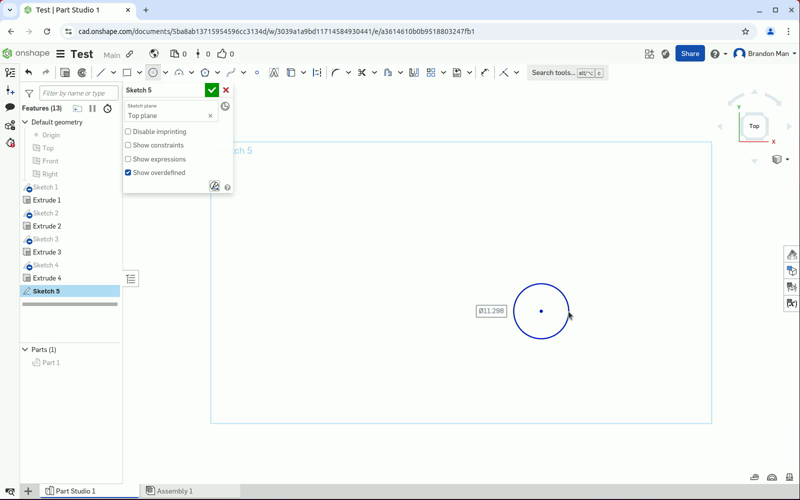
mouse_move(560, 328)
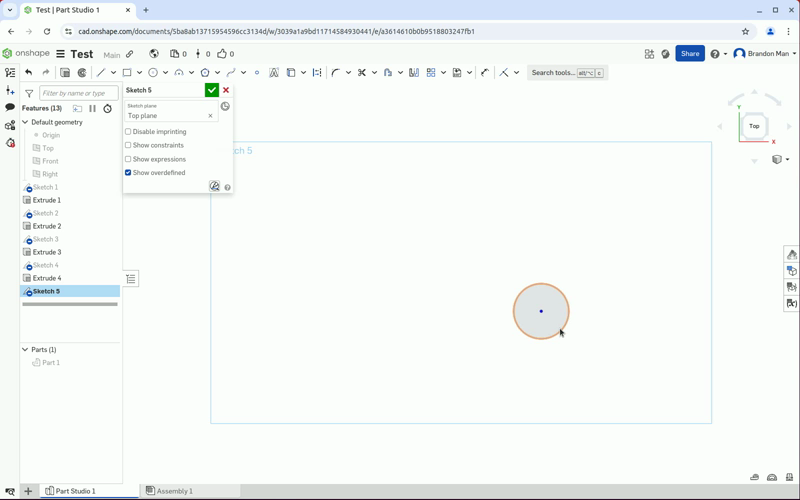
click(560, 328)
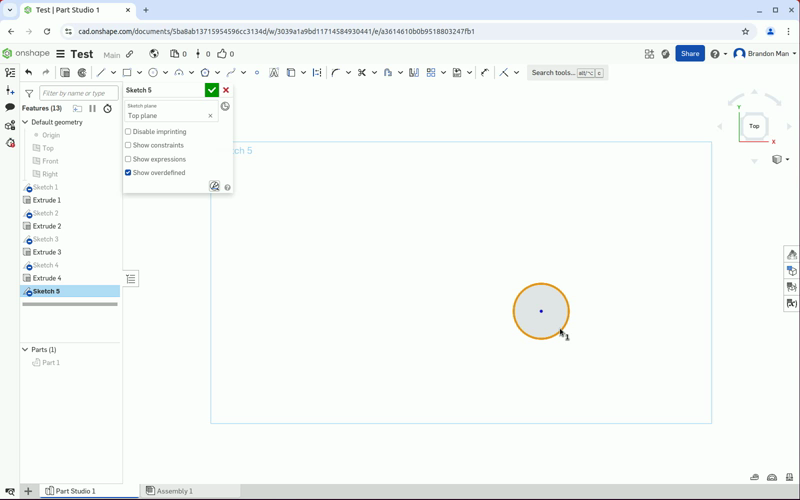
mouse_move(73, 352)
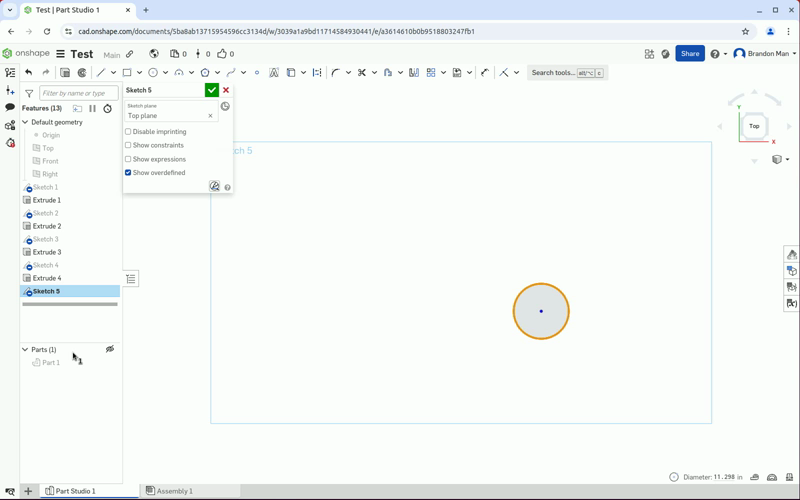
key(shift+y)
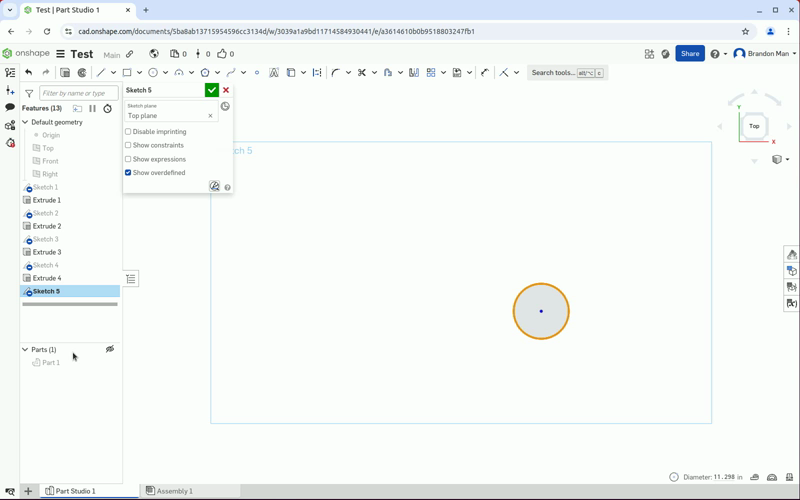
key(shift+e)
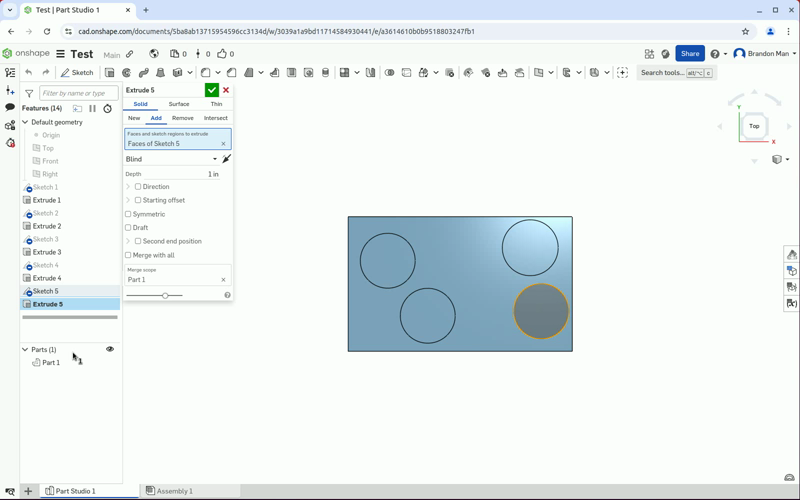
mouse_move(143, 106)
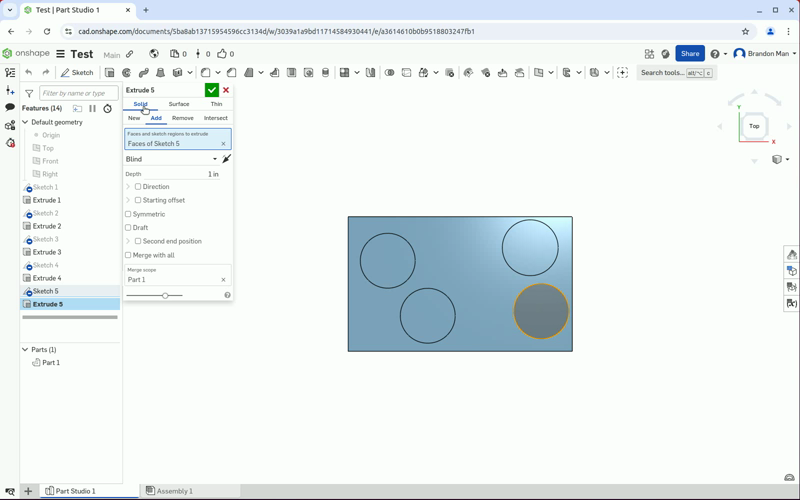
click(143, 106)
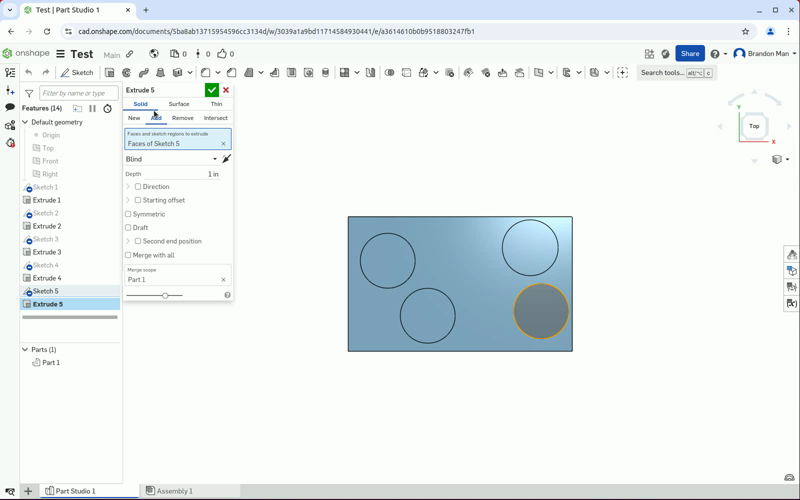
mouse_move(186, 120)
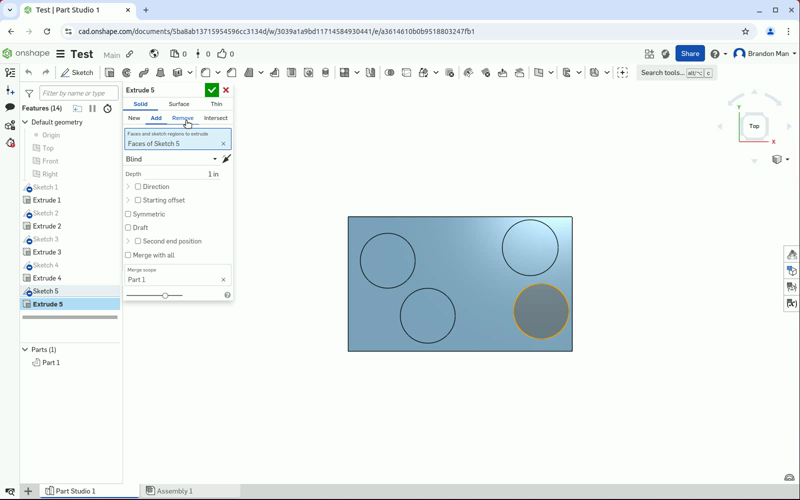
click(186, 120)
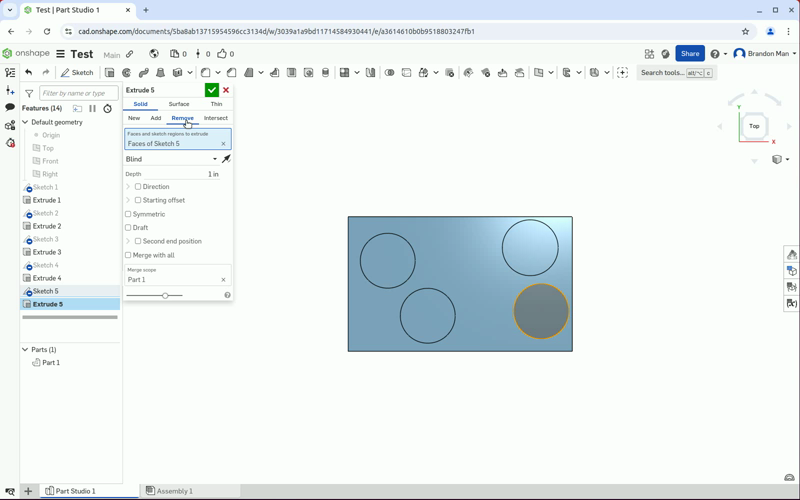
key(tab, 4)
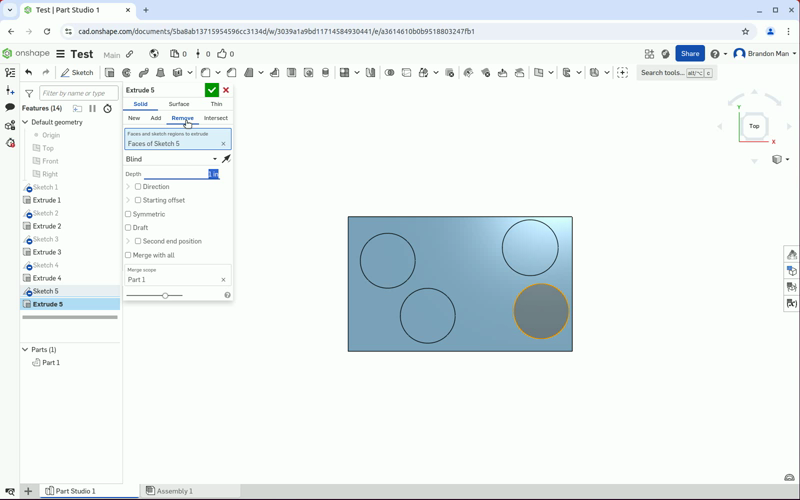
text(1.444)
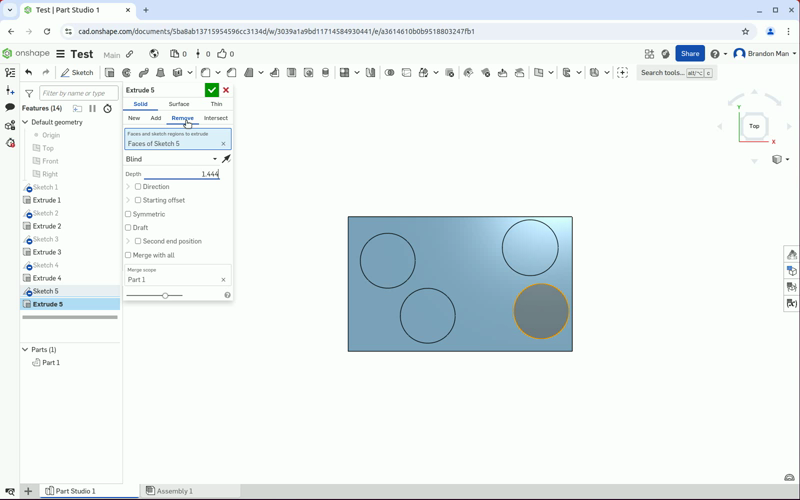
key(tab, 6)
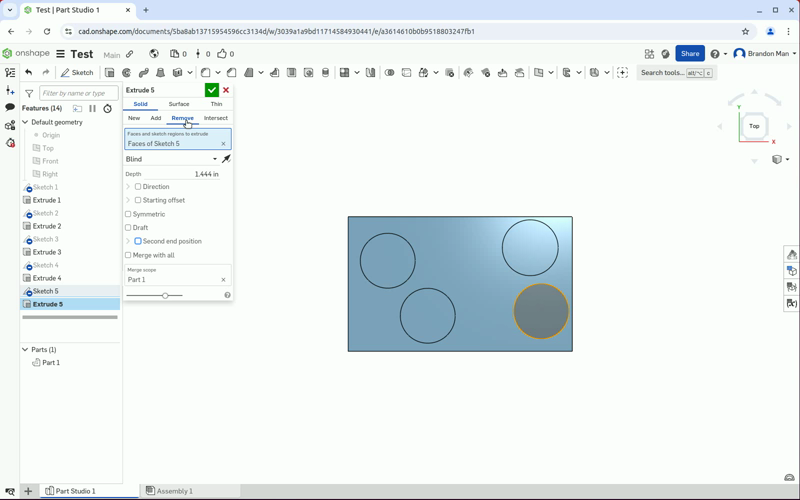
key(space)
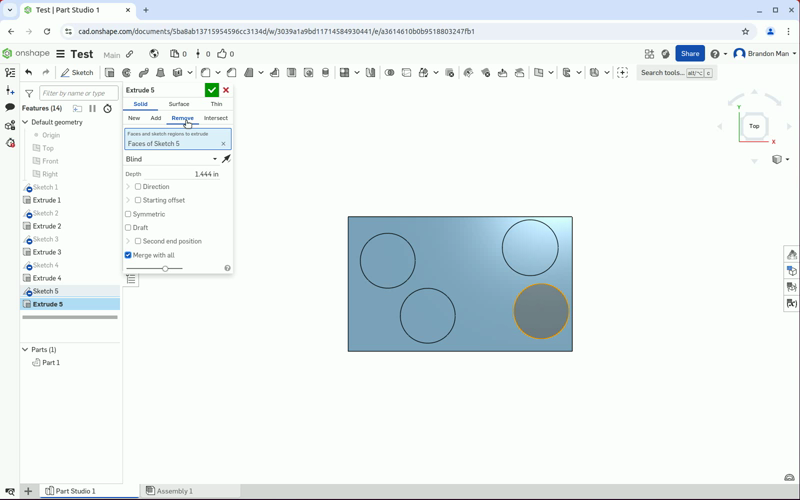
key(enter)
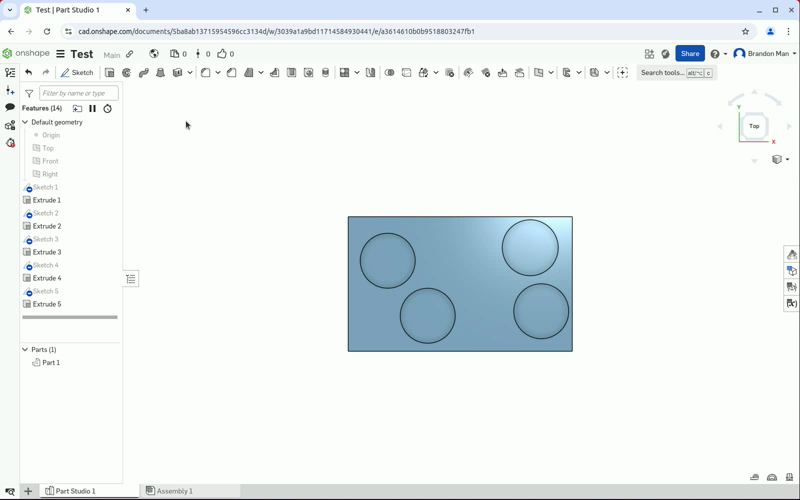
key(shift+h)
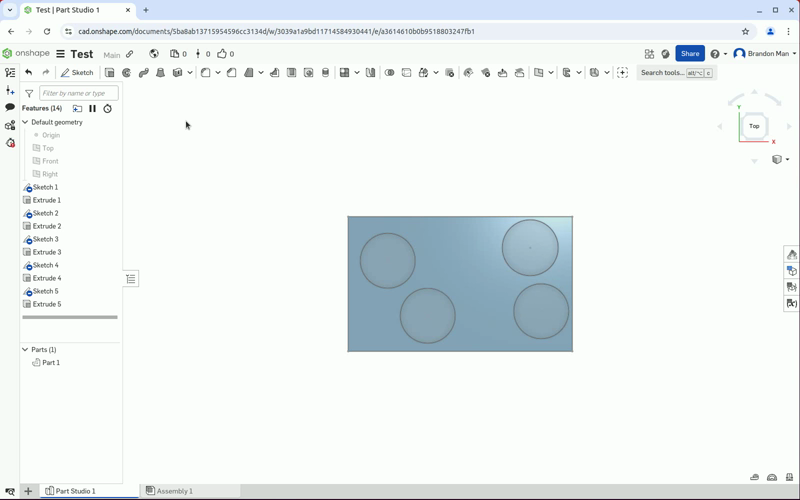
key(shift+h)
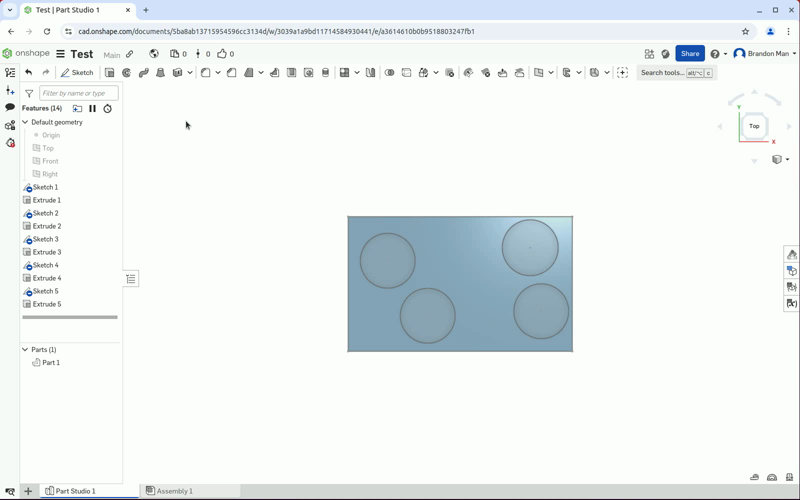
key(shift+7)
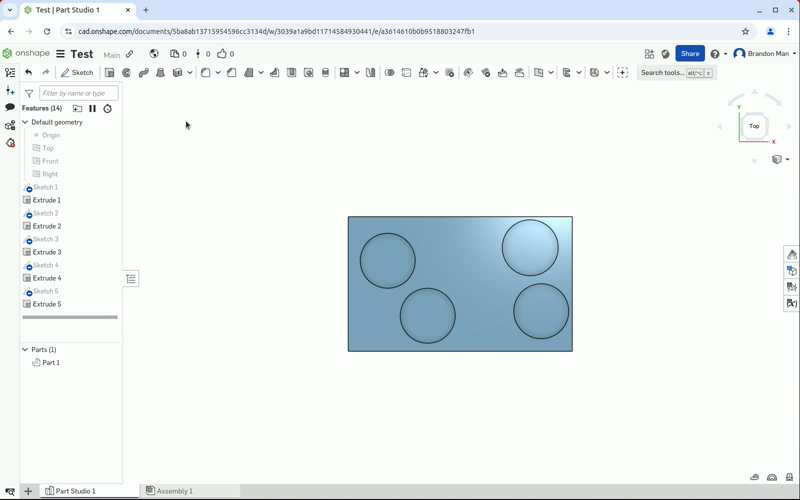
key(up, 3)
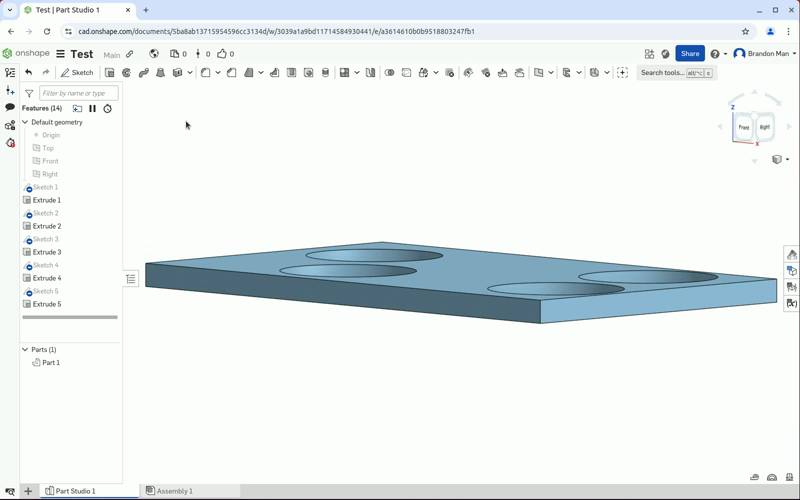
key(left, 3)
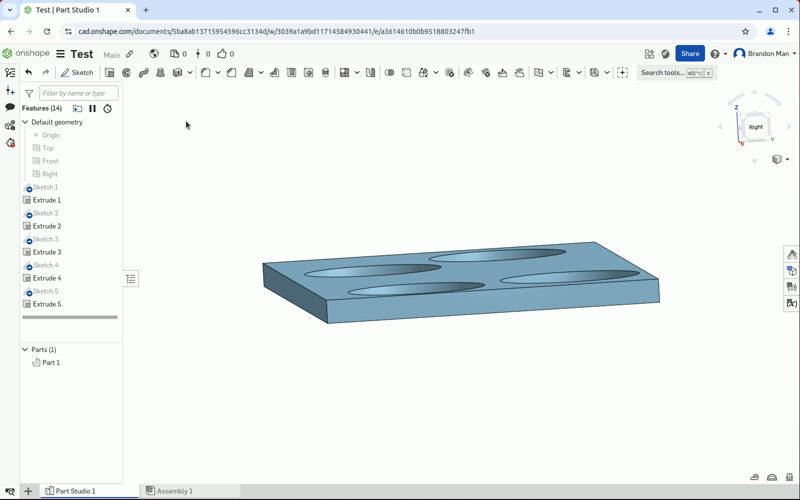
key(right, 3)
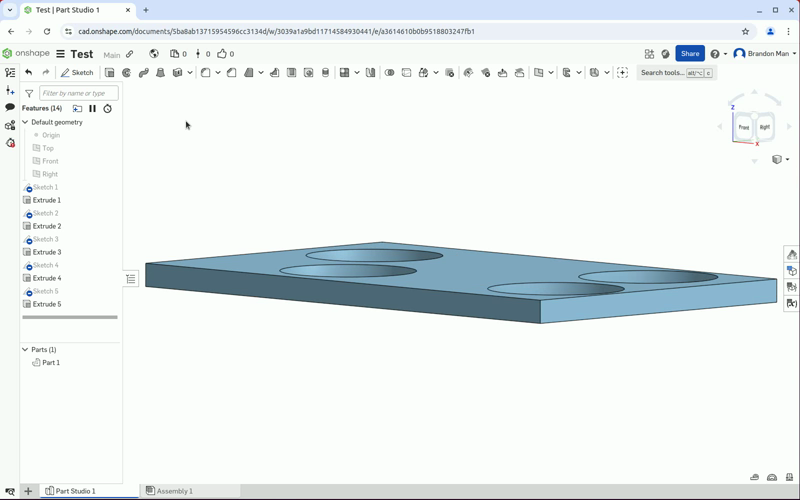
key(down, 3)
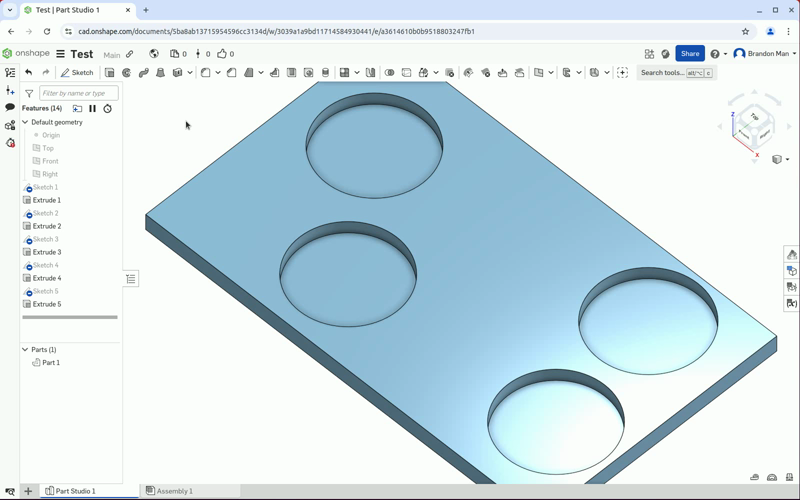
mouse_move(73, 189)
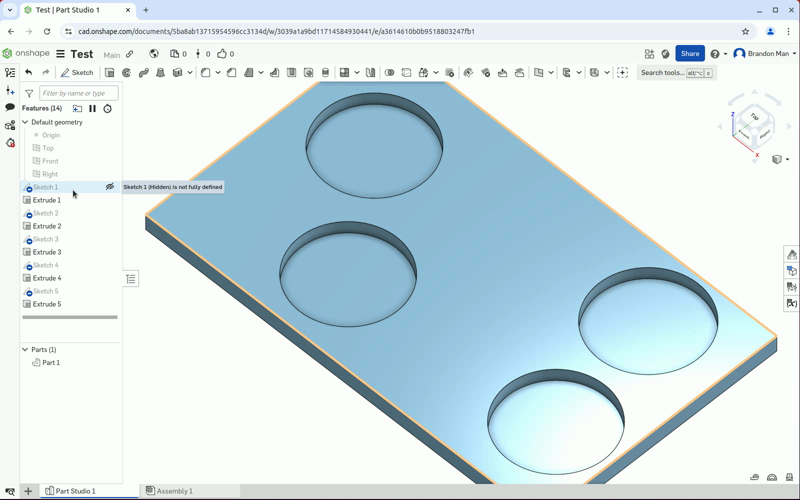
click(73, 189)